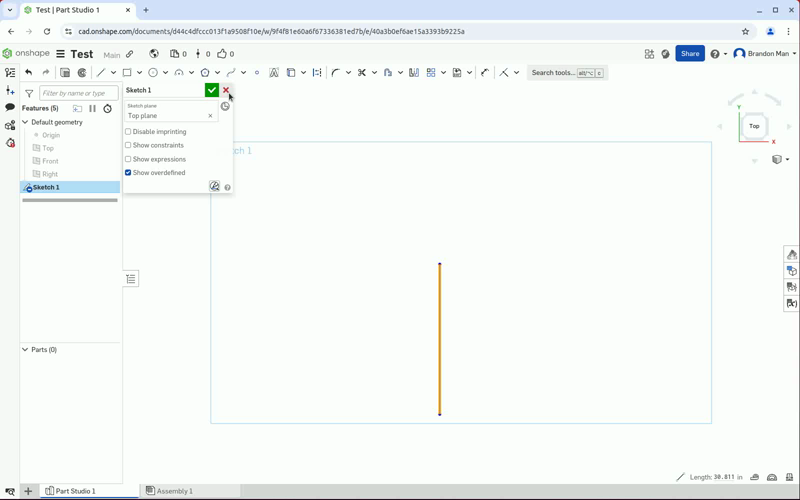
key(shift+h)
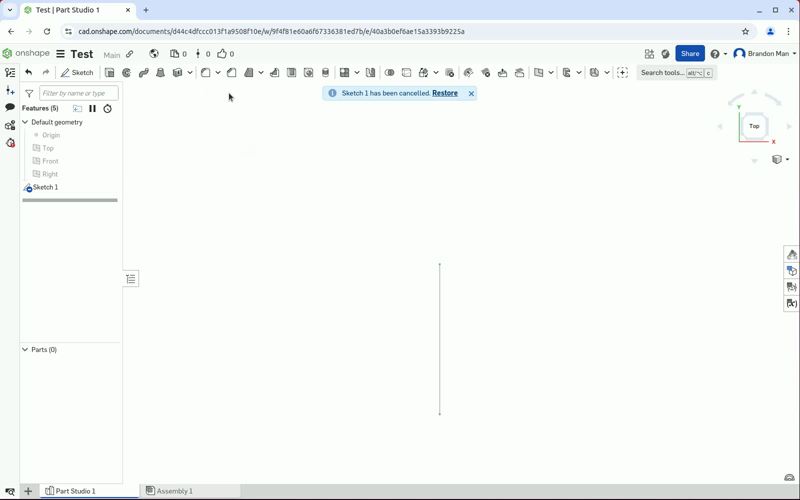
key(shift+s)
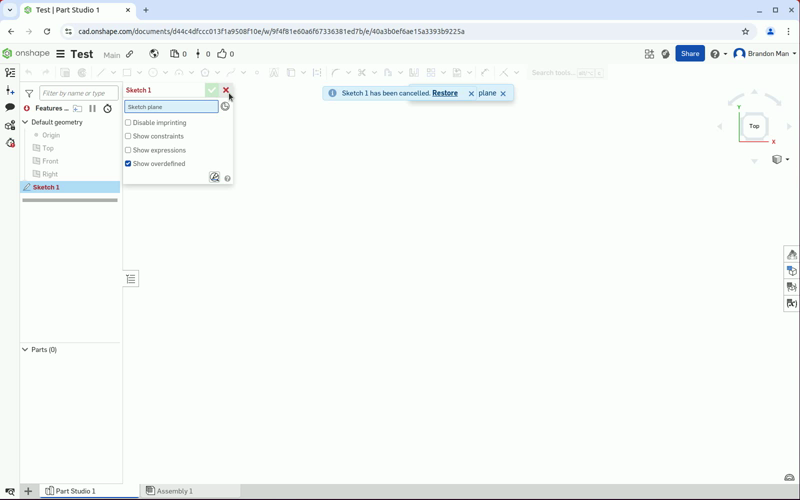
mouse_move(73, 150)
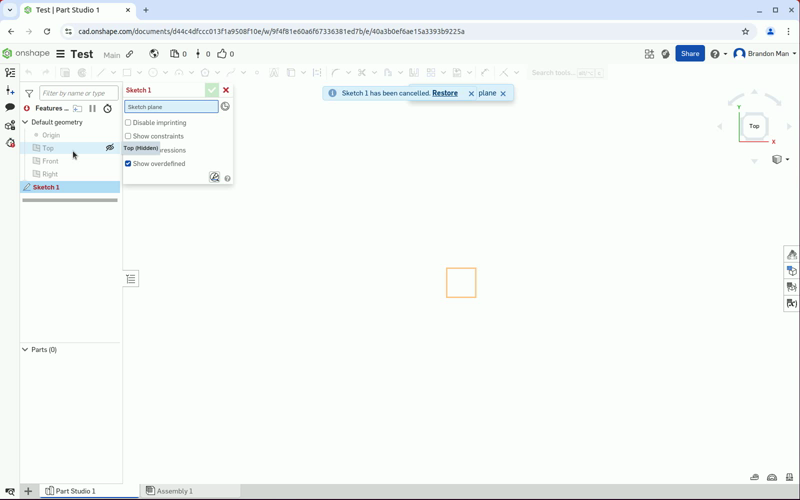
click(73, 150)
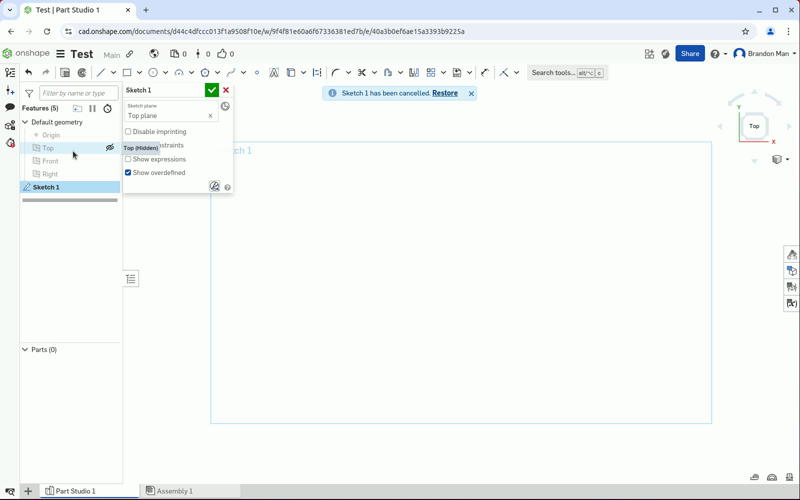
mouse_move(73, 352)
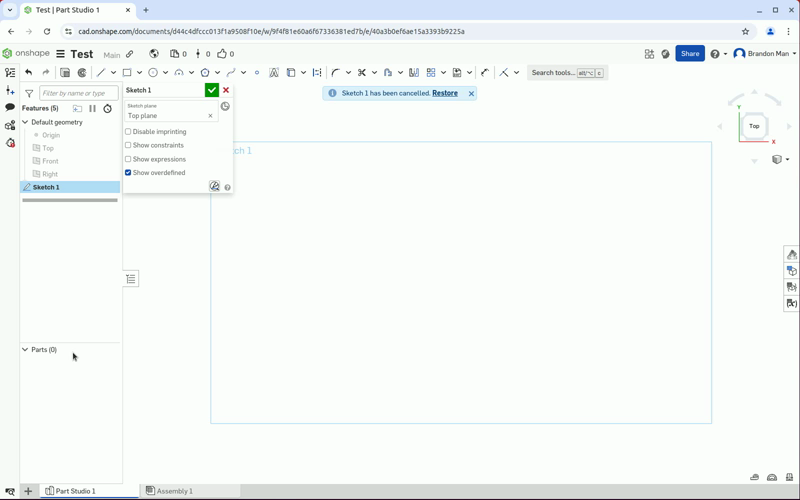
key(y)
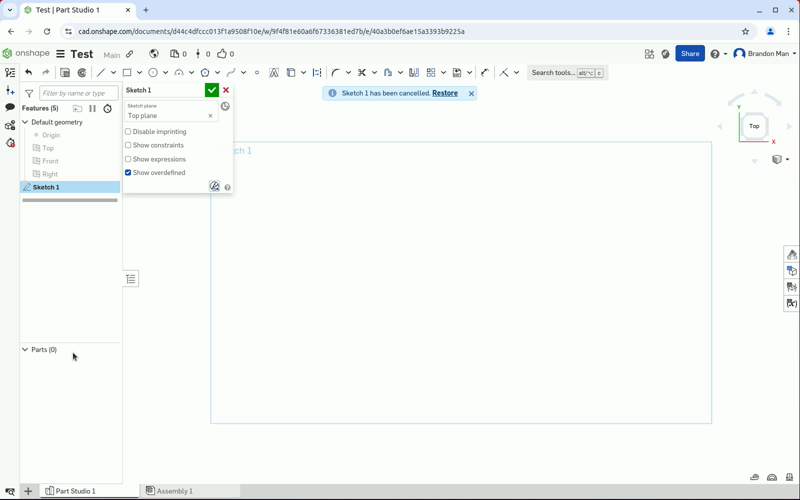
key(c)
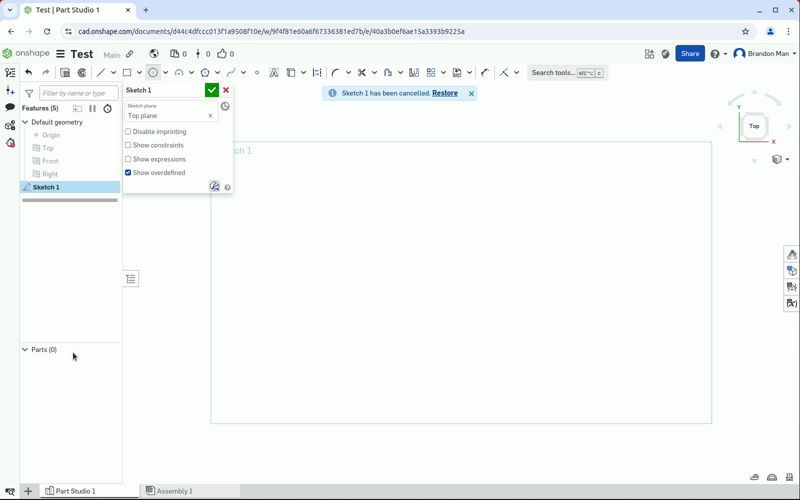
key_down(shift)
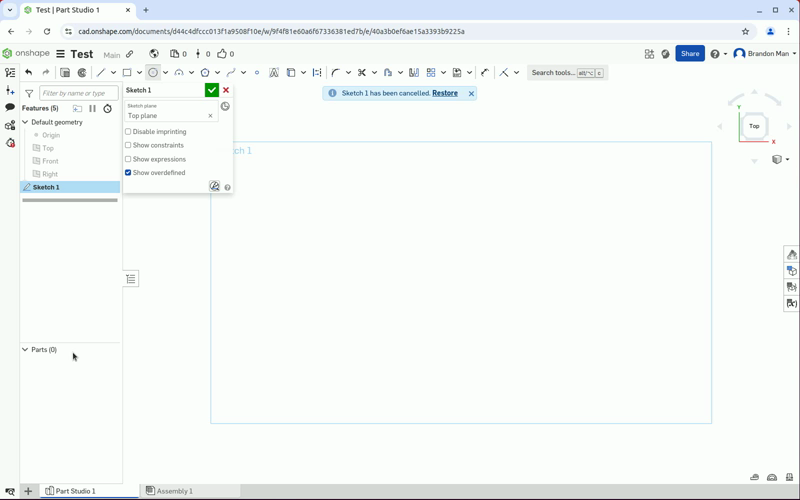
mouse_move(461, 282)
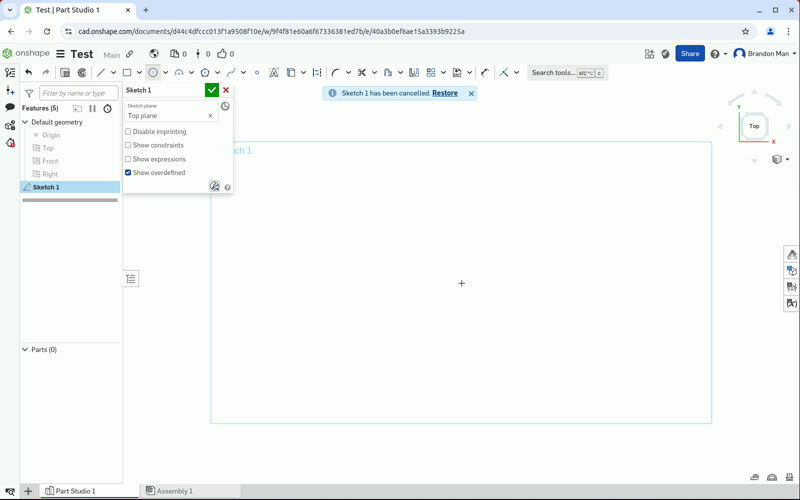
click(461, 282)
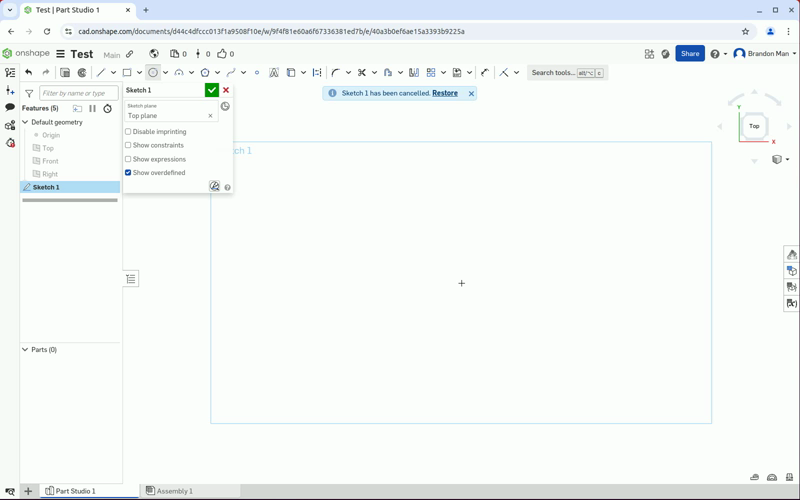
key_up(shift)
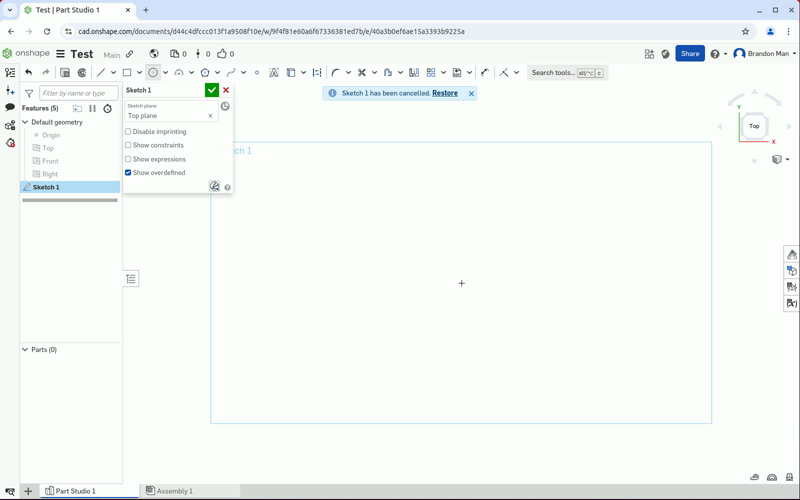
mouse_move(466, 282)
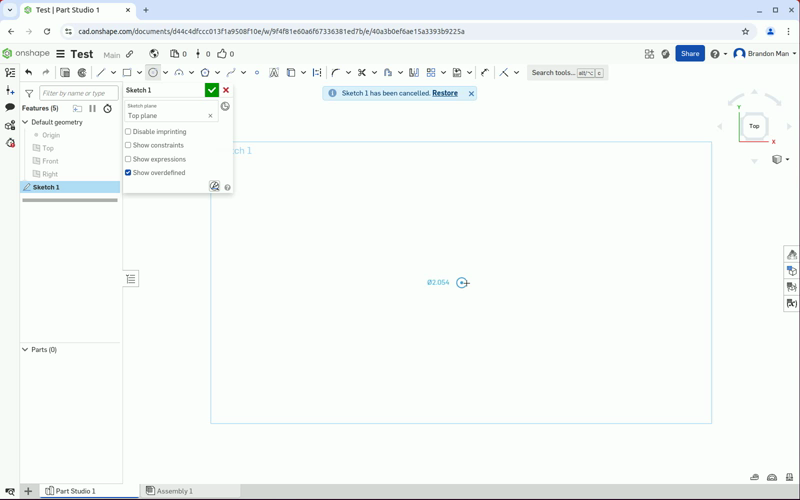
click(466, 282)
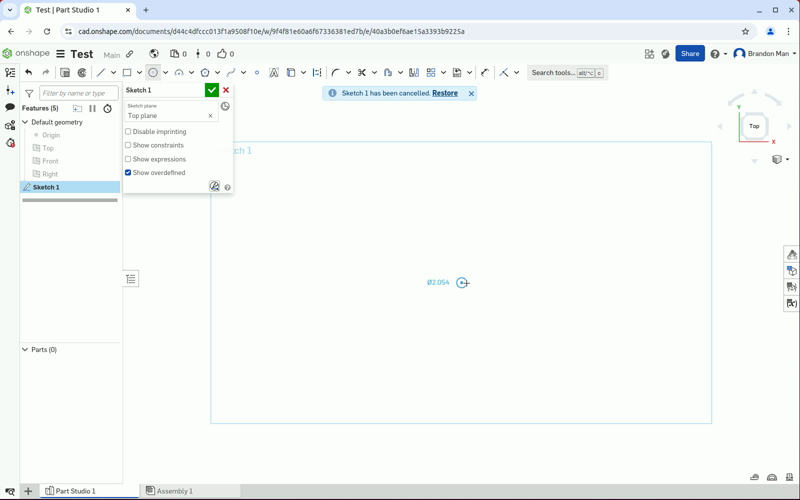
key(esc)
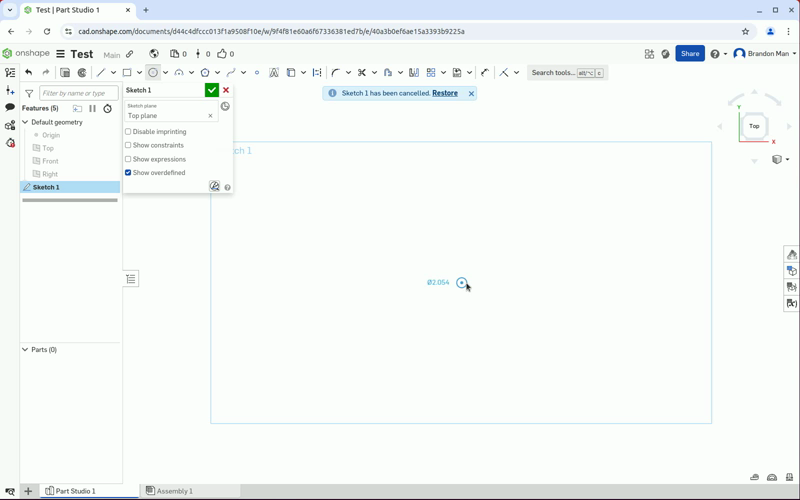
mouse_move(461, 287)
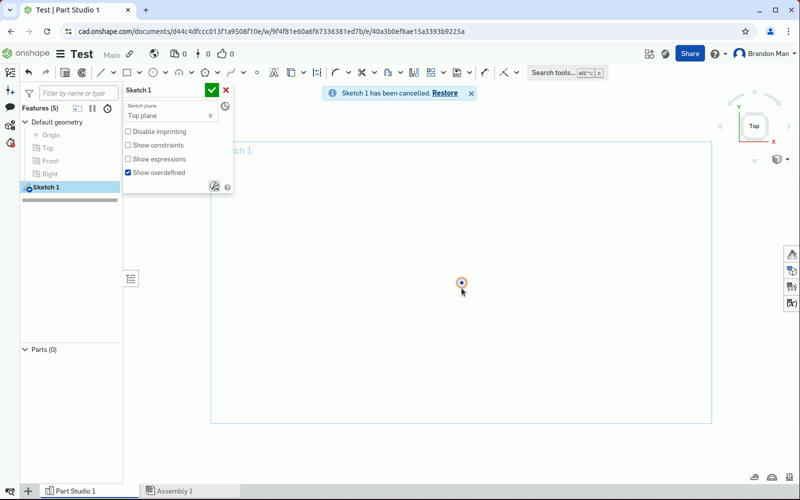
scroll(6)
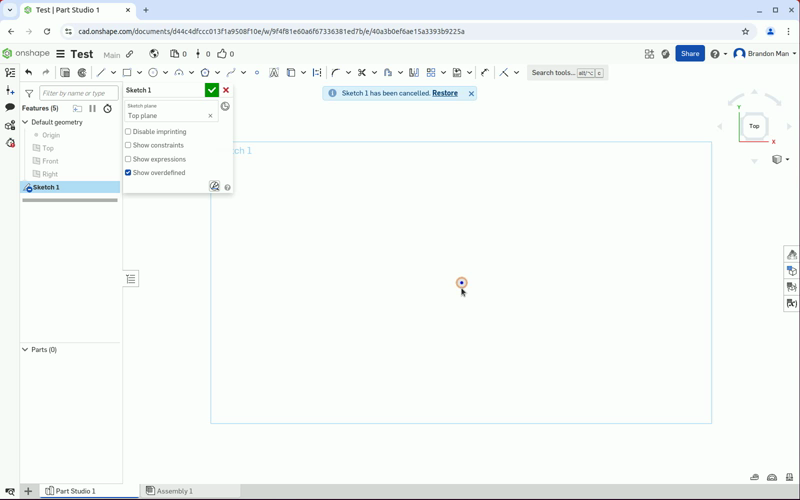
scroll(6)
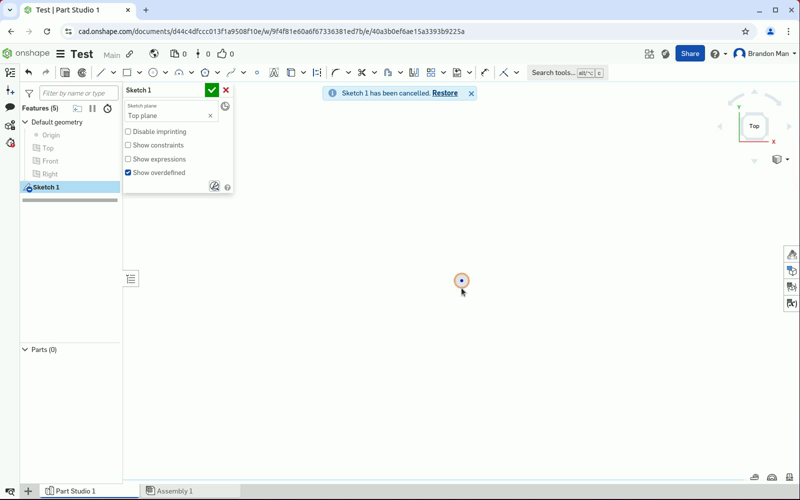
scroll(6)
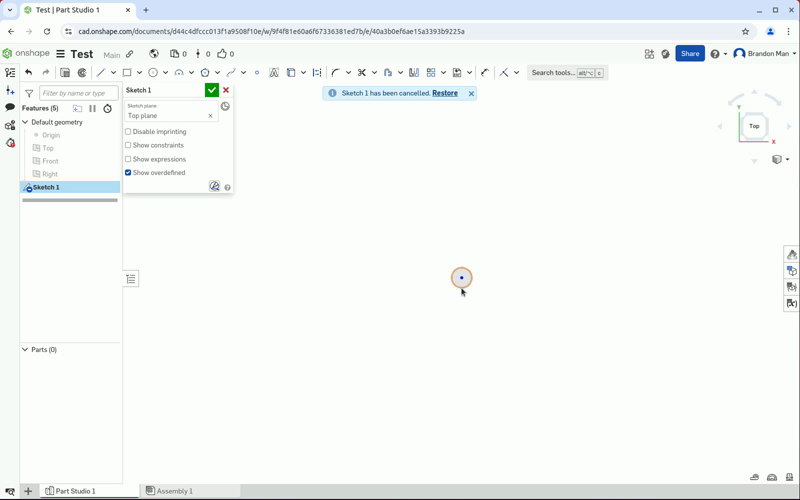
scroll(6)
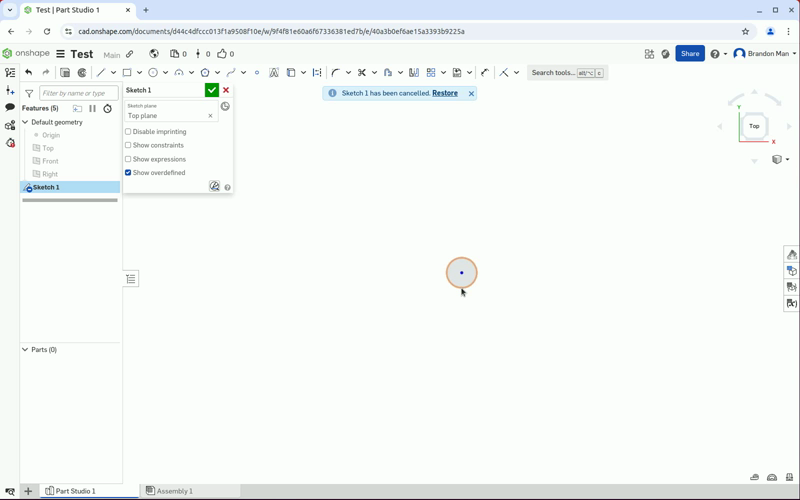
scroll(6)
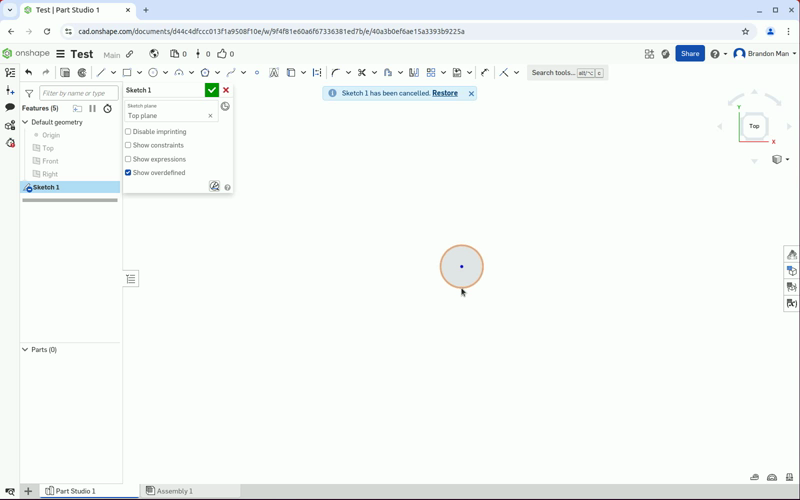
scroll(6)
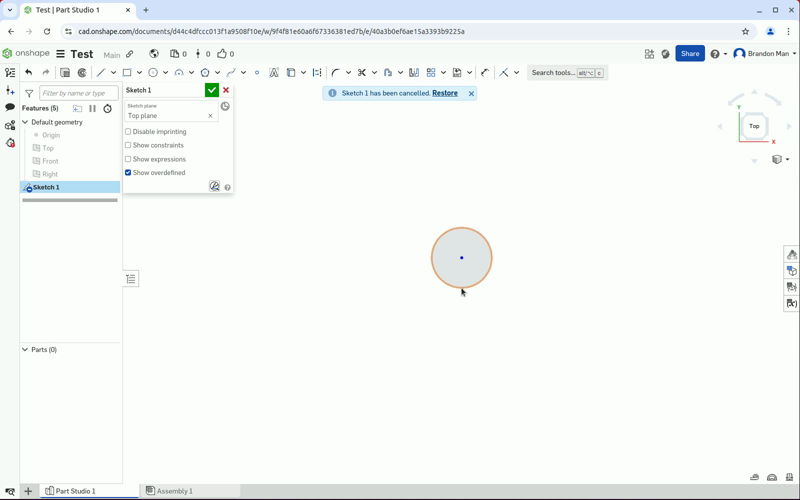
scroll(6)
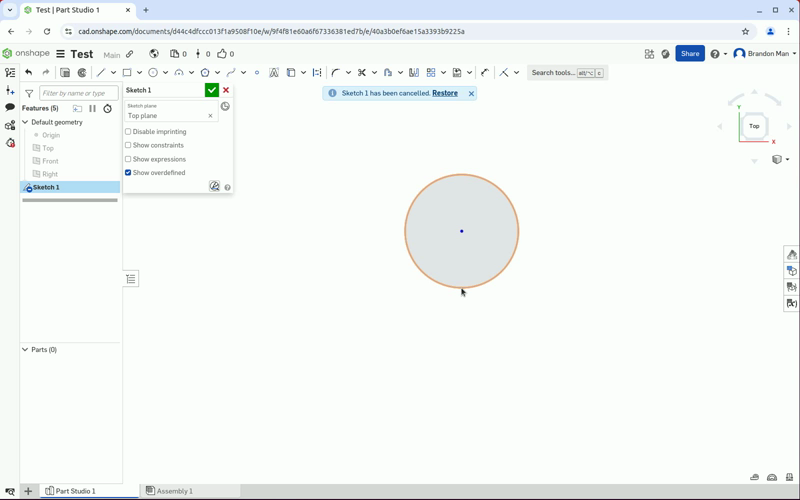
click(461, 287)
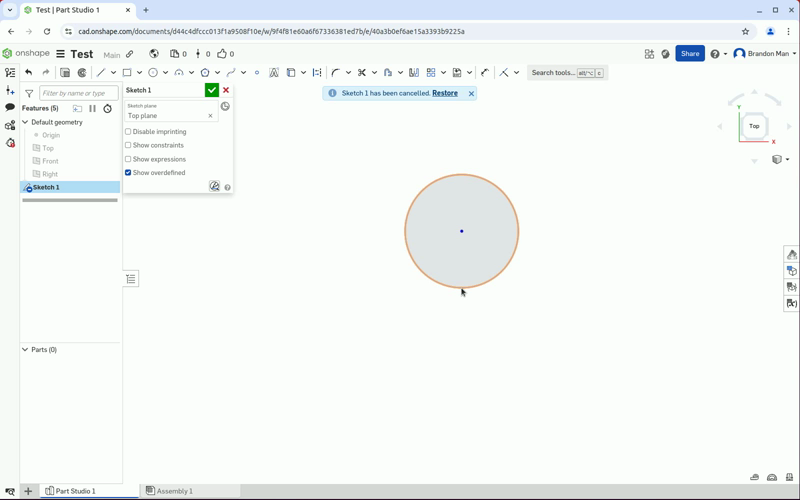
scroll(-6)
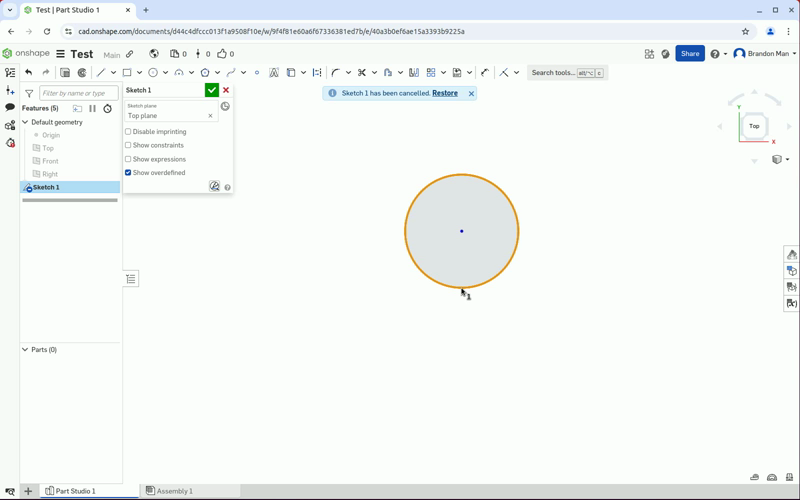
scroll(-6)
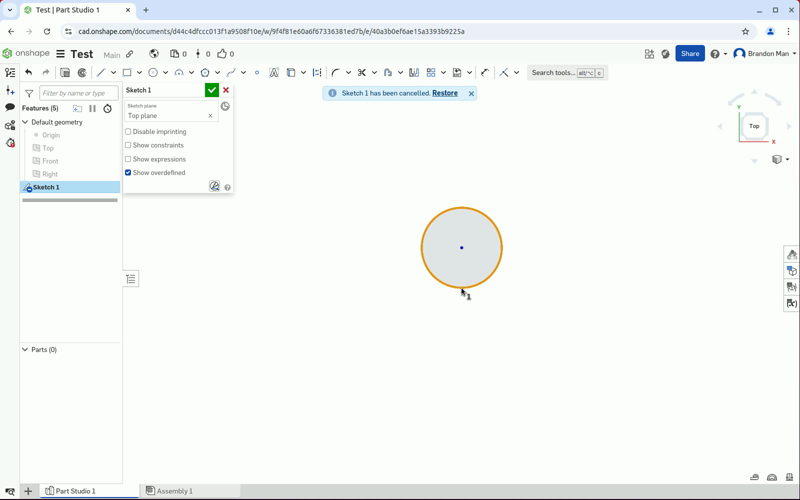
scroll(-6)
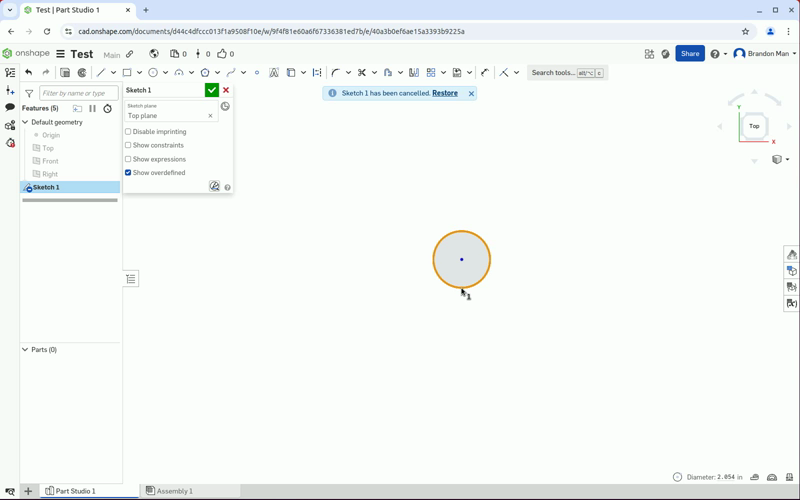
scroll(-6)
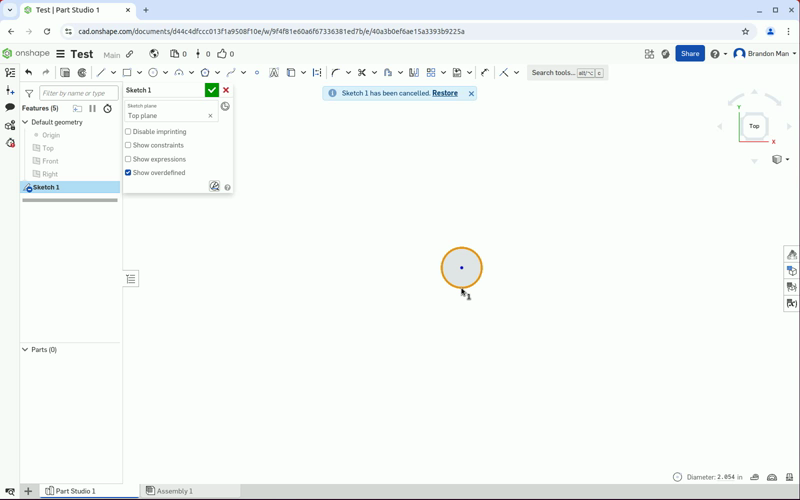
scroll(-6)
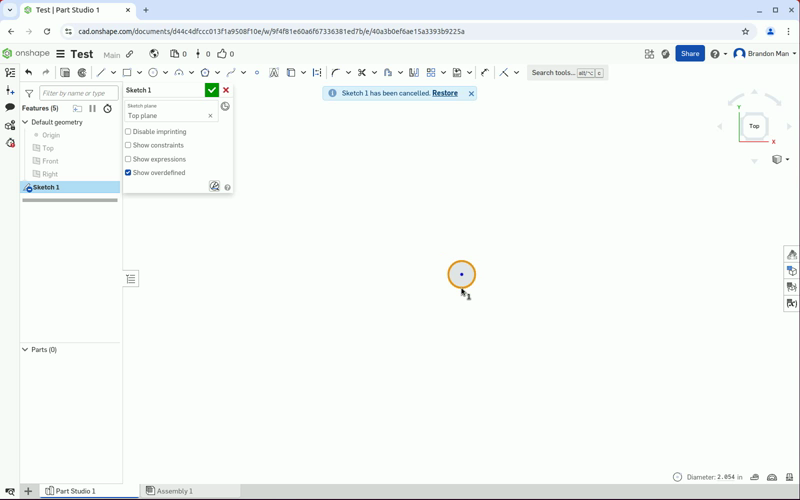
scroll(-6)
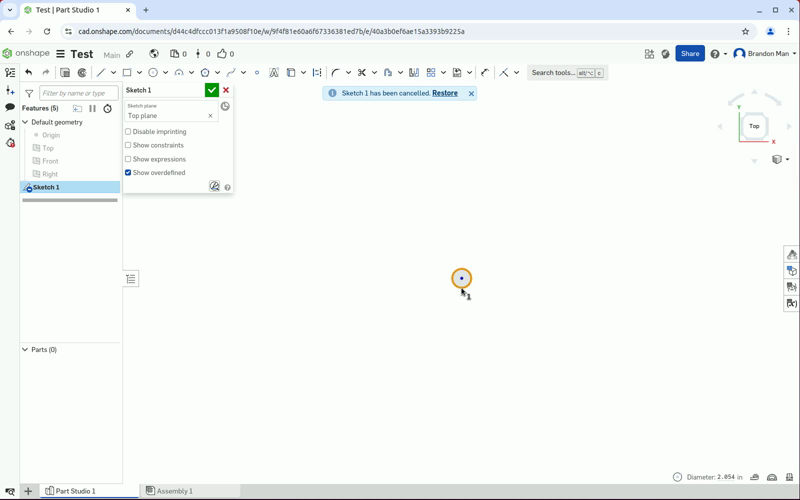
scroll(-6)
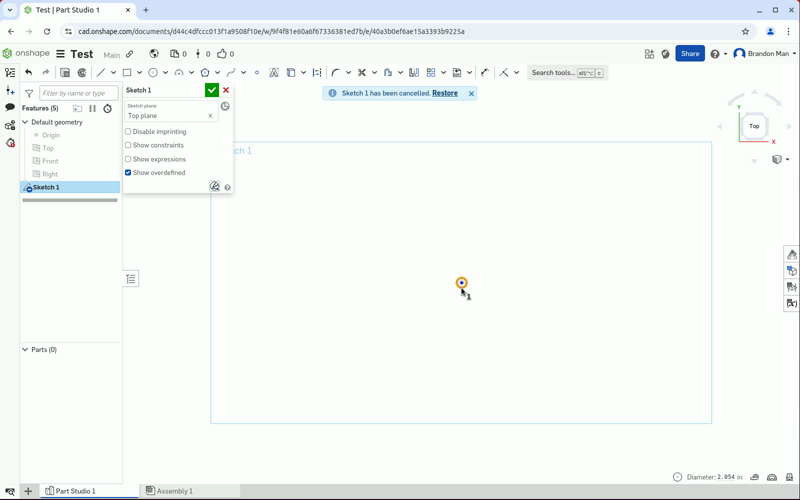
mouse_move(73, 352)
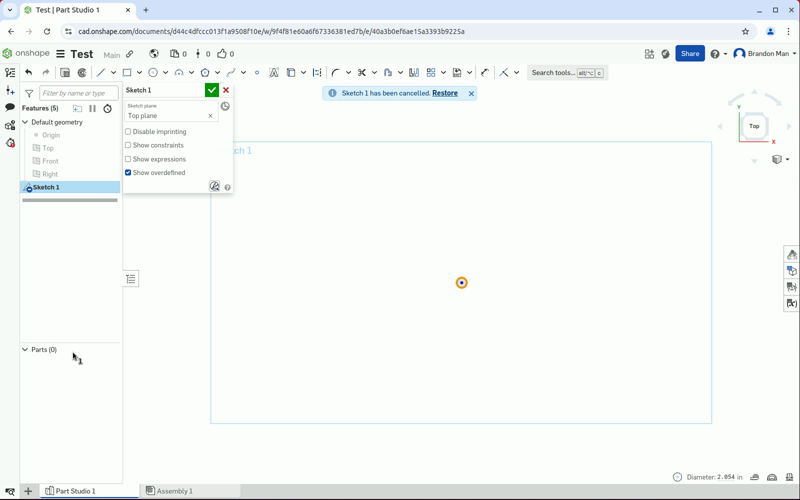
key(shift+y)
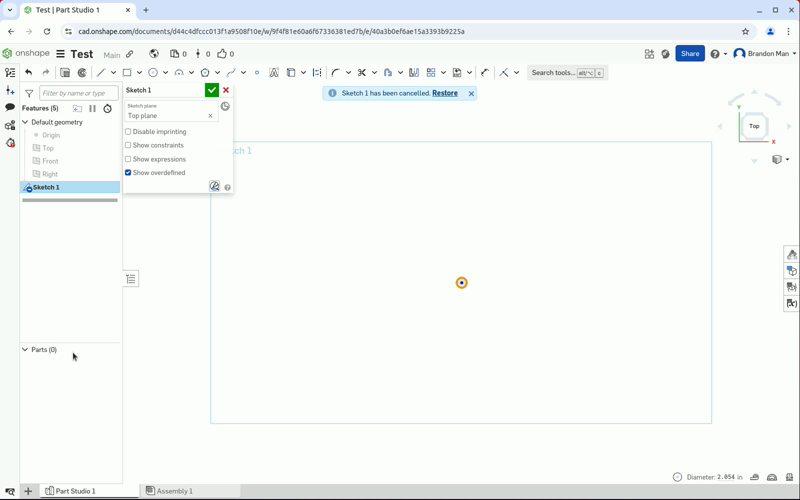
key(shift+e)
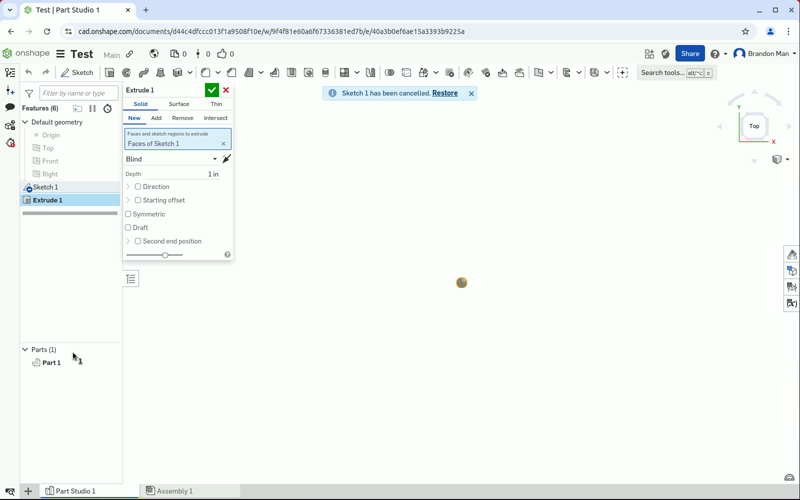
mouse_move(143, 106)
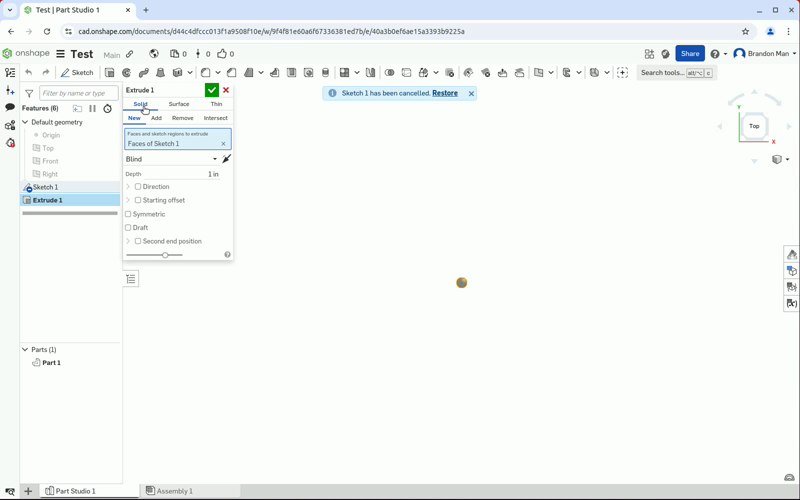
click(143, 106)
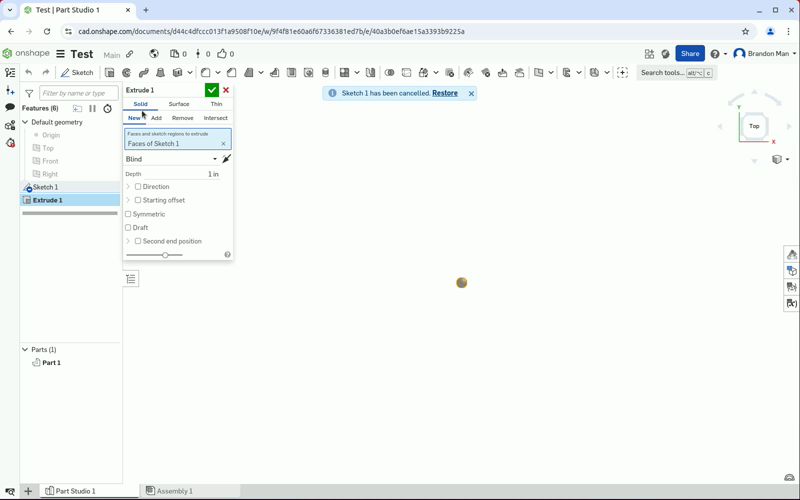
mouse_move(137, 120)
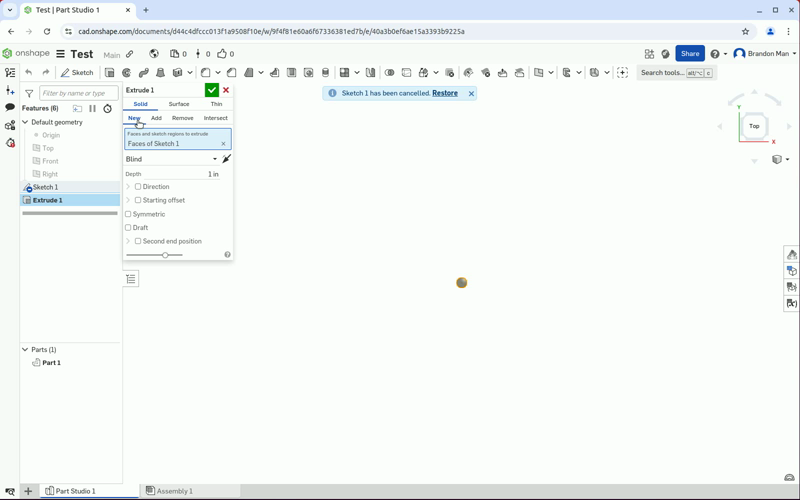
click(137, 120)
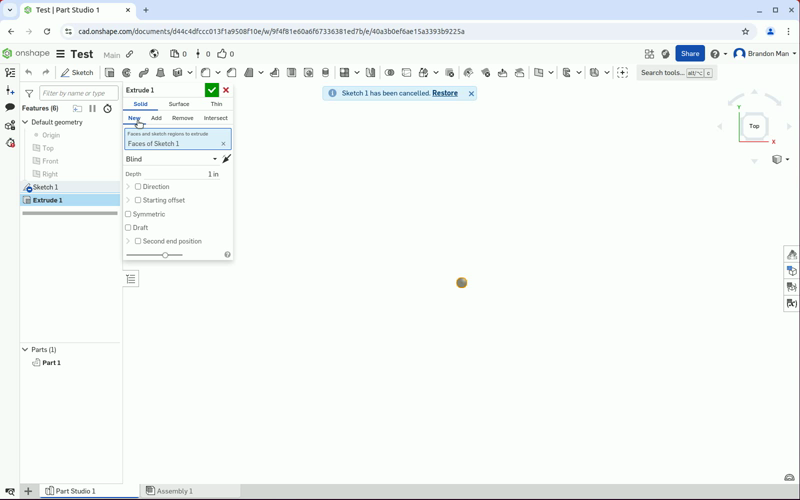
key(tab, 4)
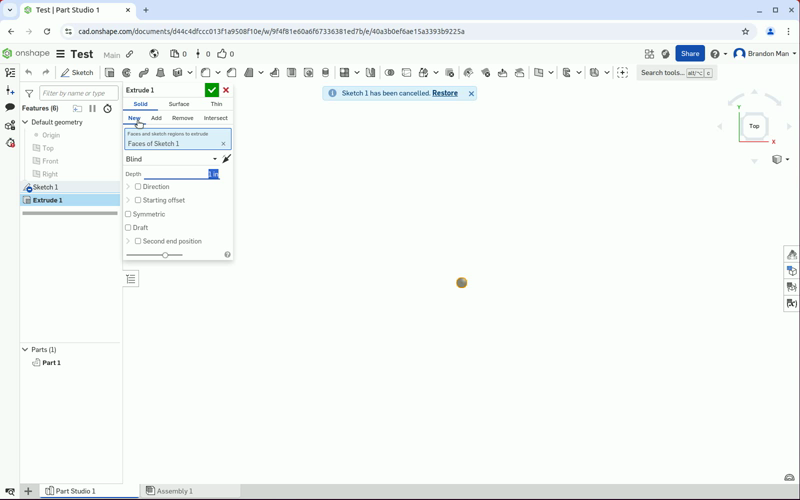
text(23.108)
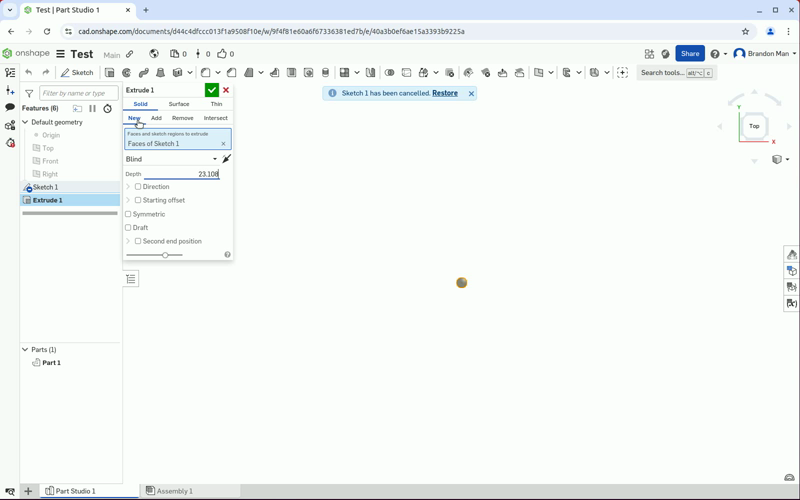
key(enter)
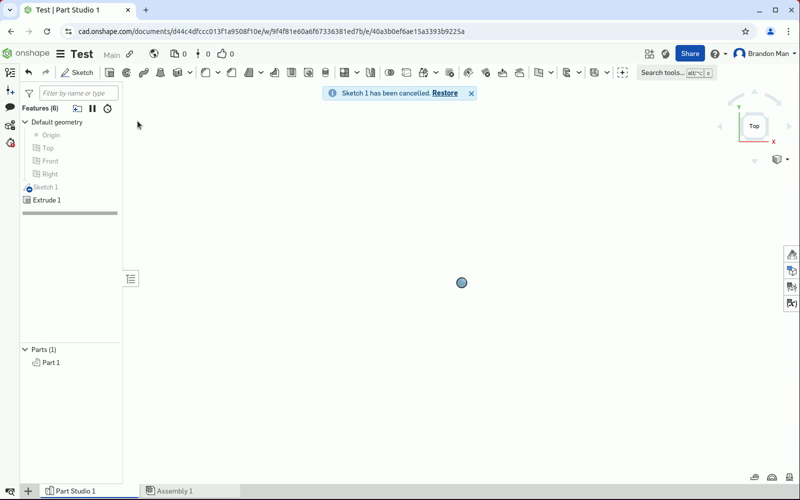
key(shift+h)
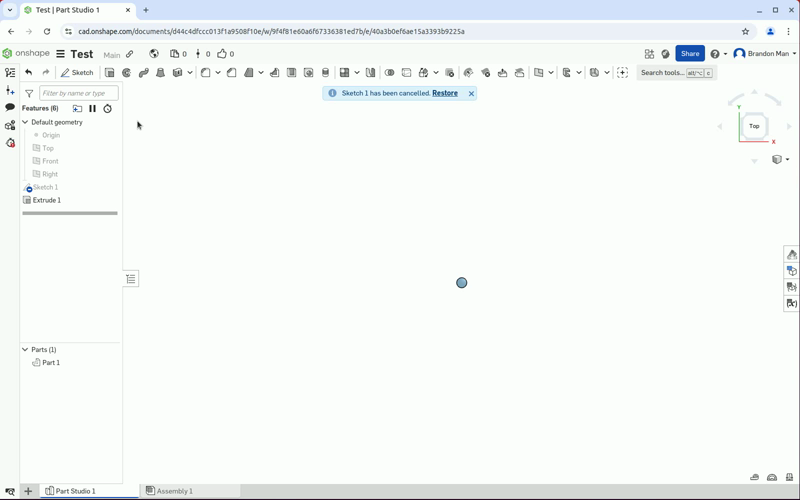
key(shift+h)
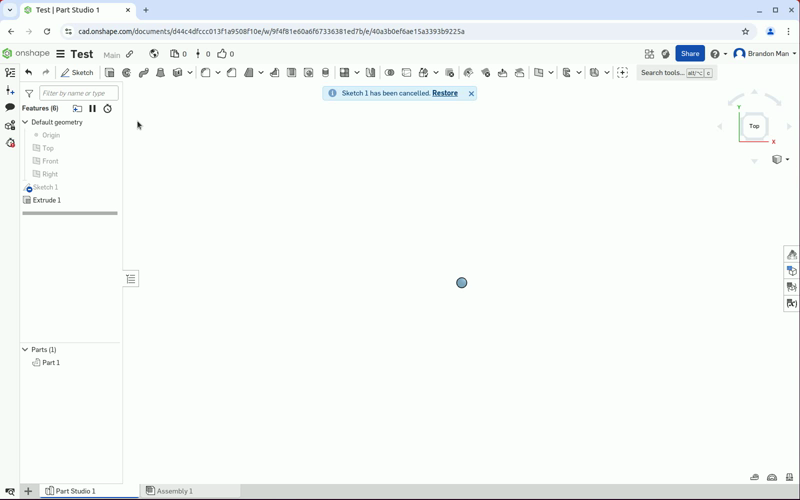
mouse_move(73, 189)
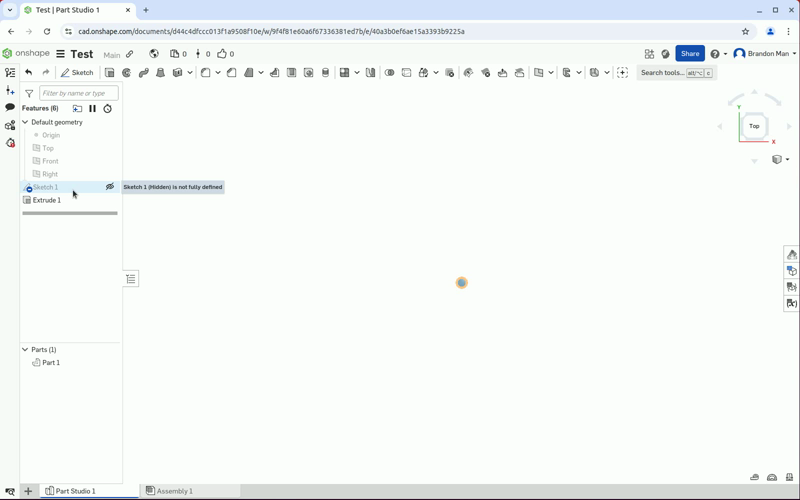
click(73, 189)
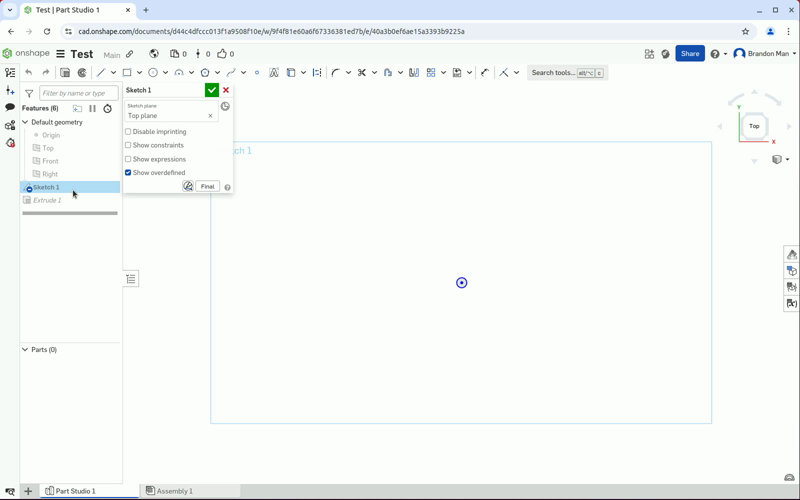
mouse_move(229, 92)
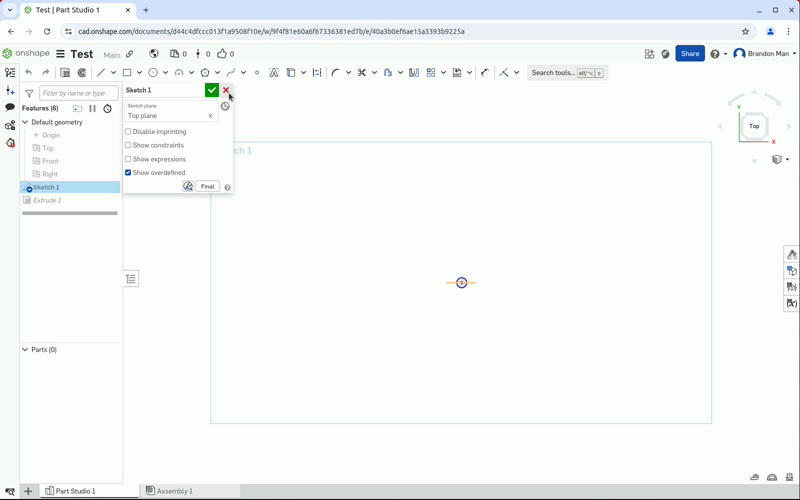
click(229, 92)
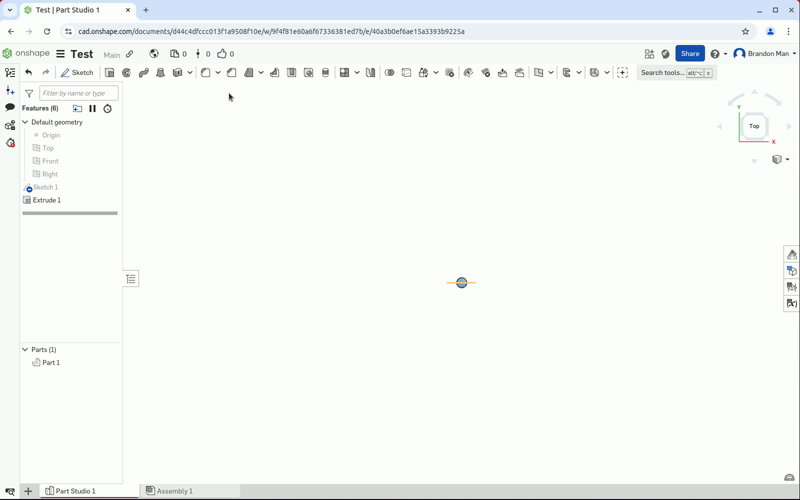
mouse_move(73, 352)
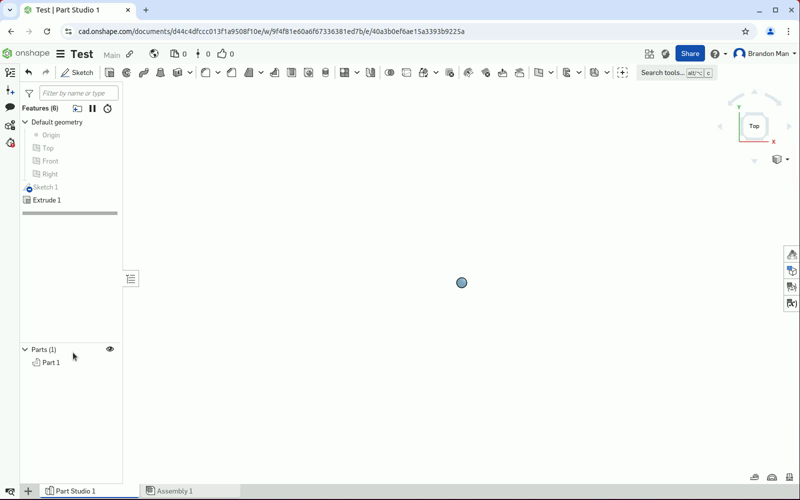
key(y)
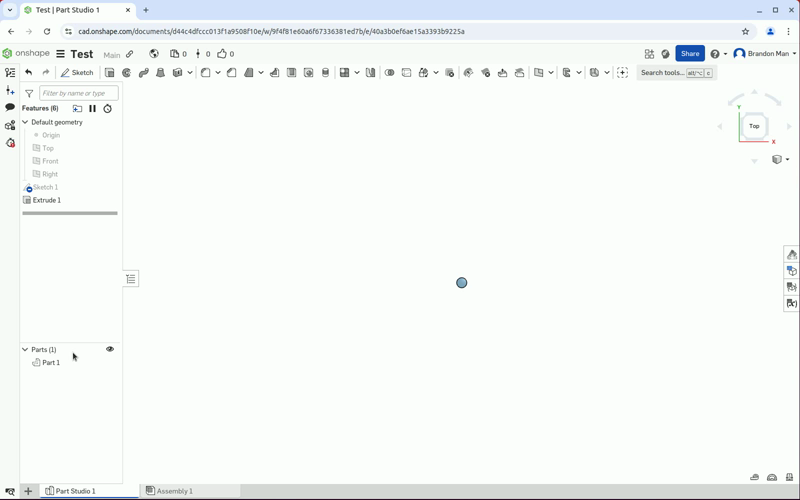
key(shift+p)
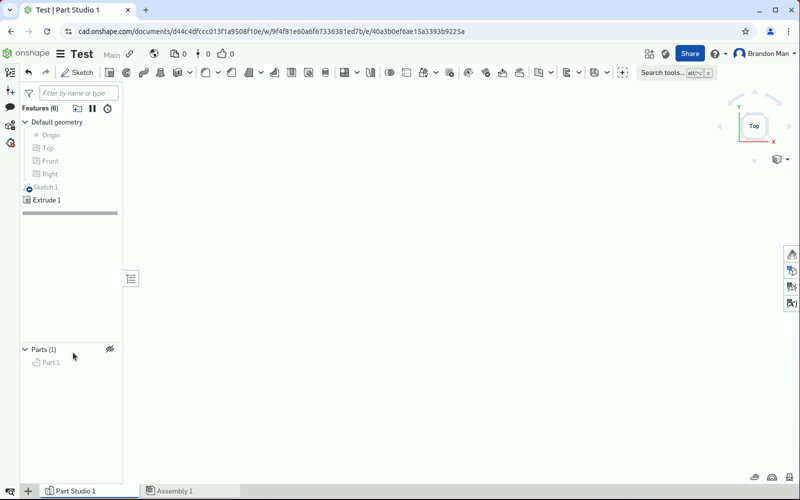
key(space)
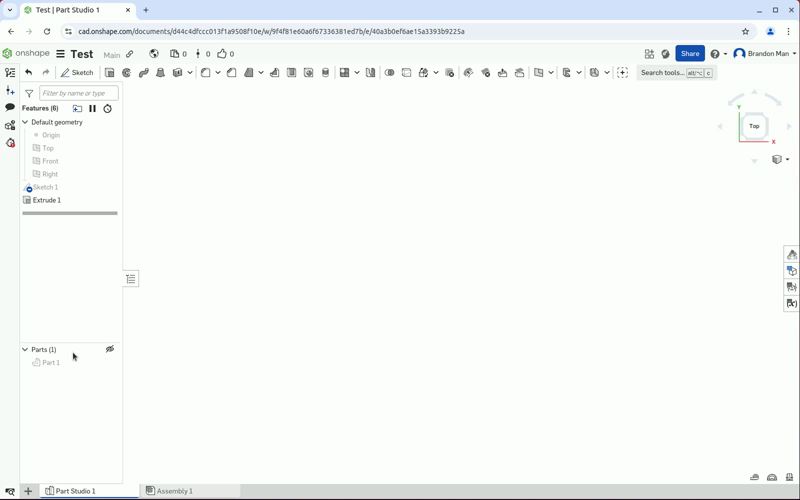
key_down(shift)
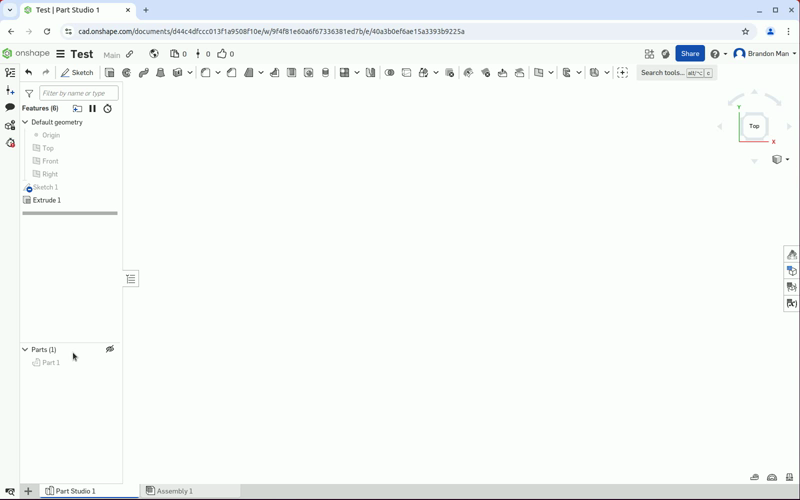
key(up)
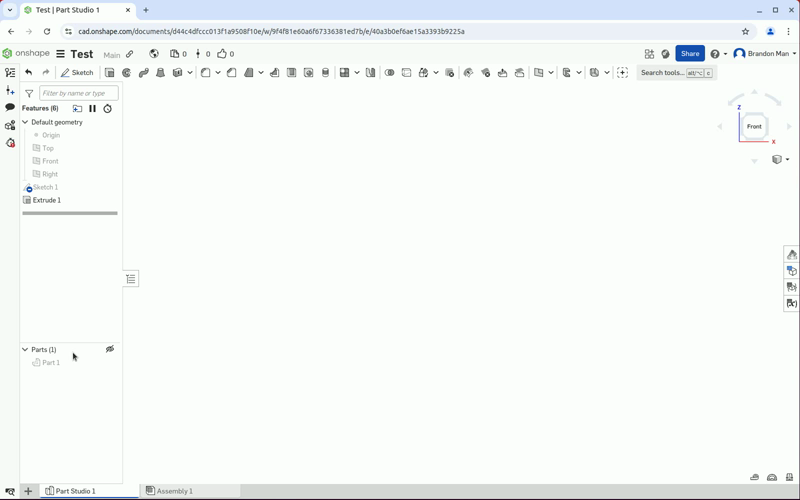
key_up(shift)
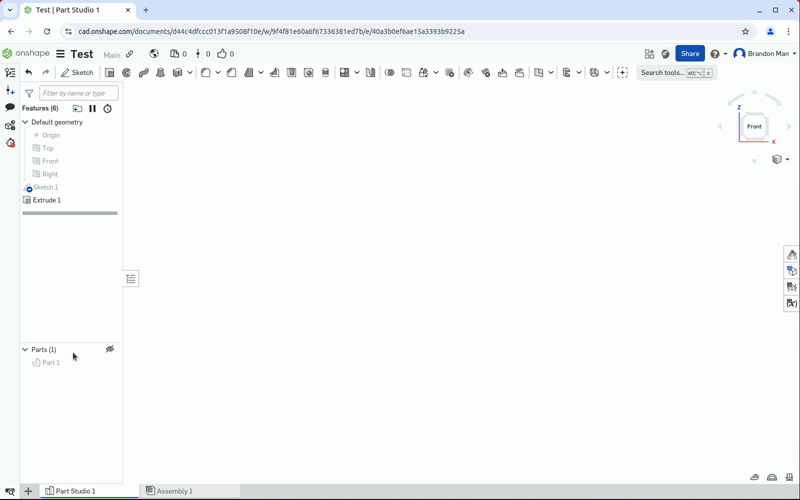
key(space)
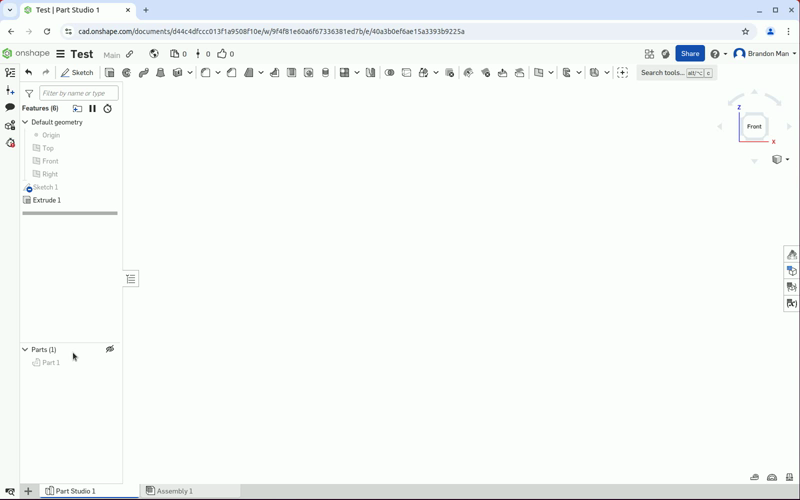
key_down(shift)
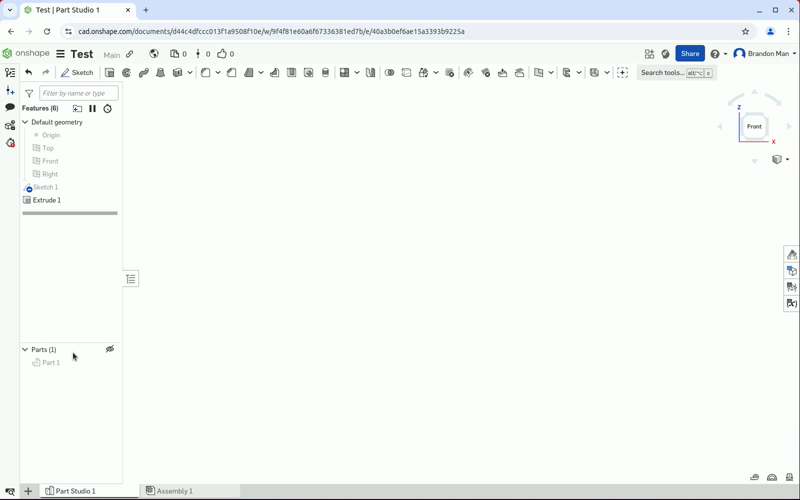
key(left)
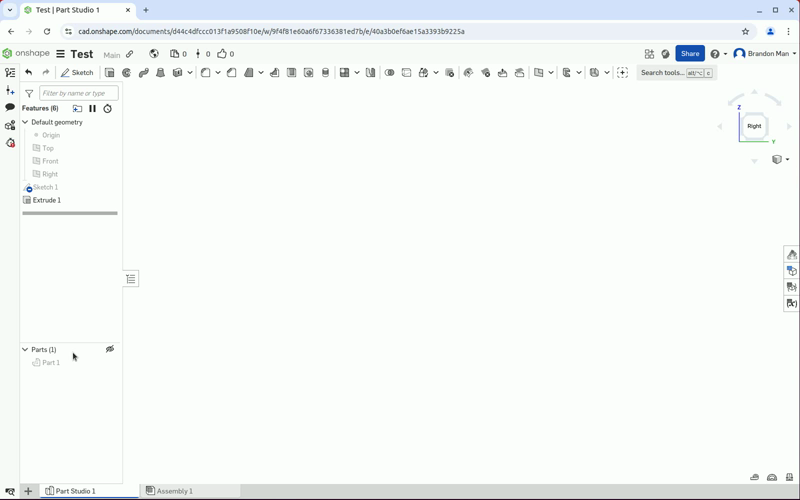
key_up(shift)
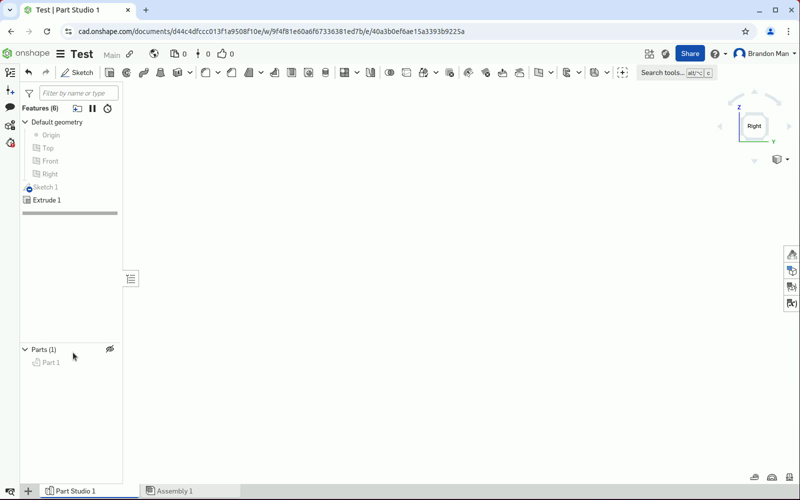
mouse_move(73, 352)
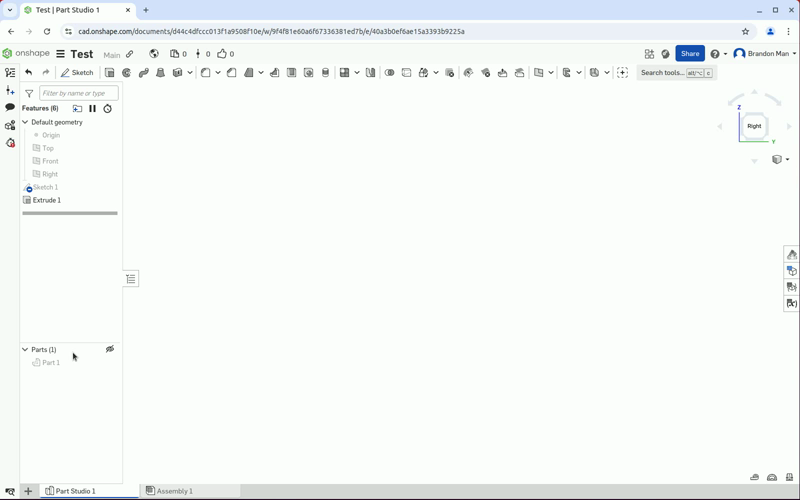
key(shift+y)
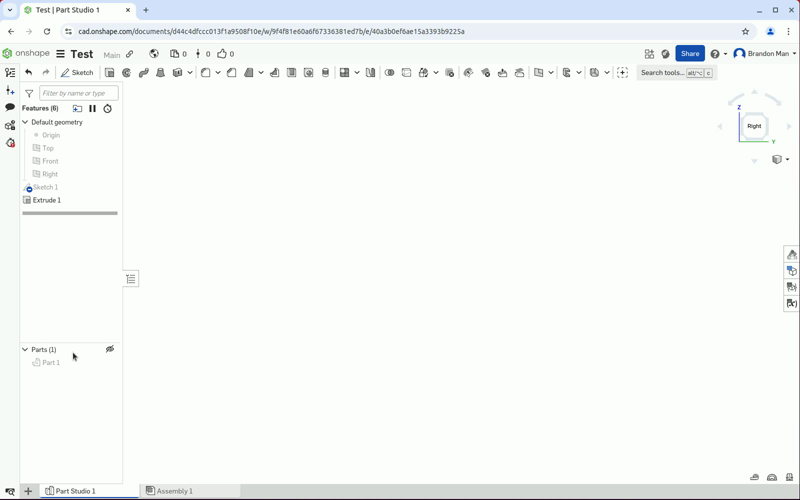
key(shift+s)
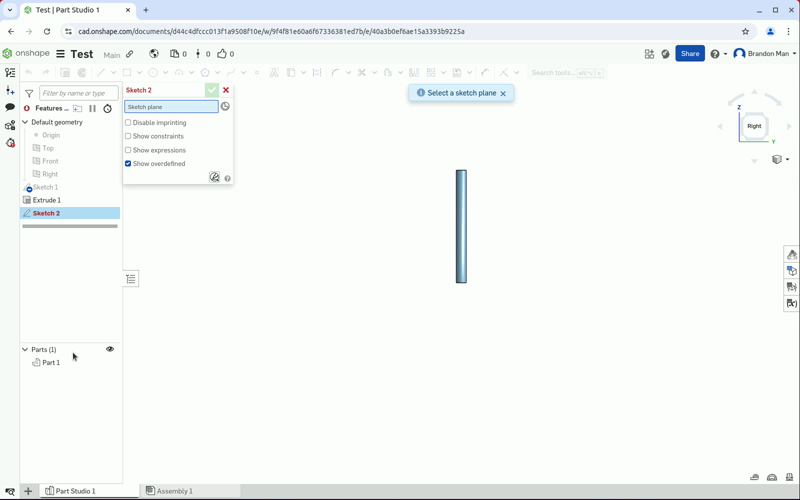
mouse_move(73, 176)
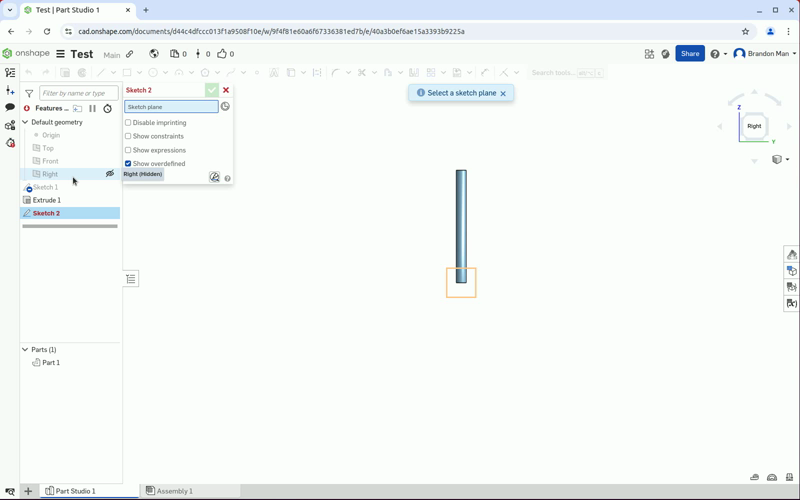
click(73, 176)
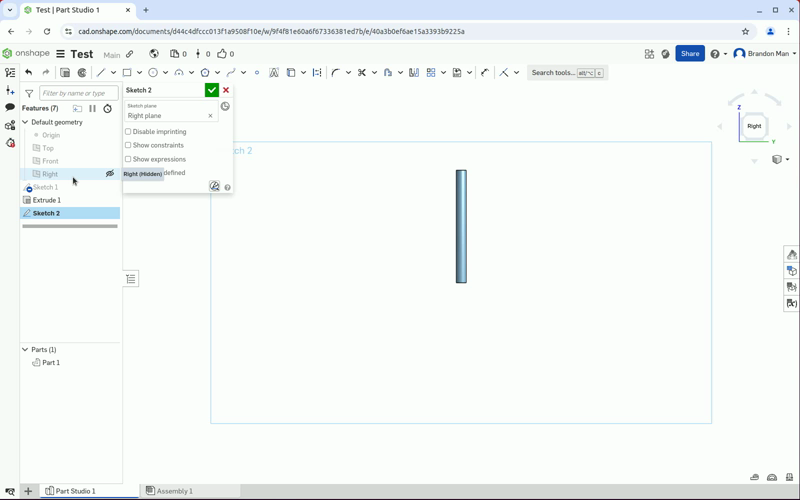
mouse_move(73, 352)
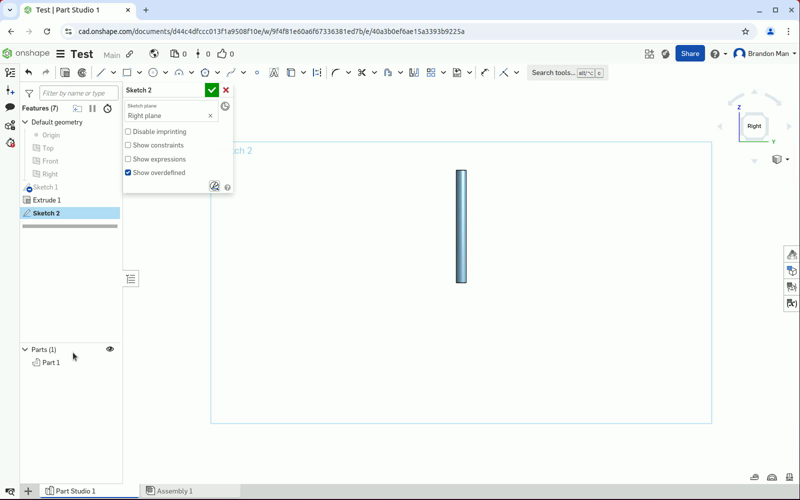
key(y)
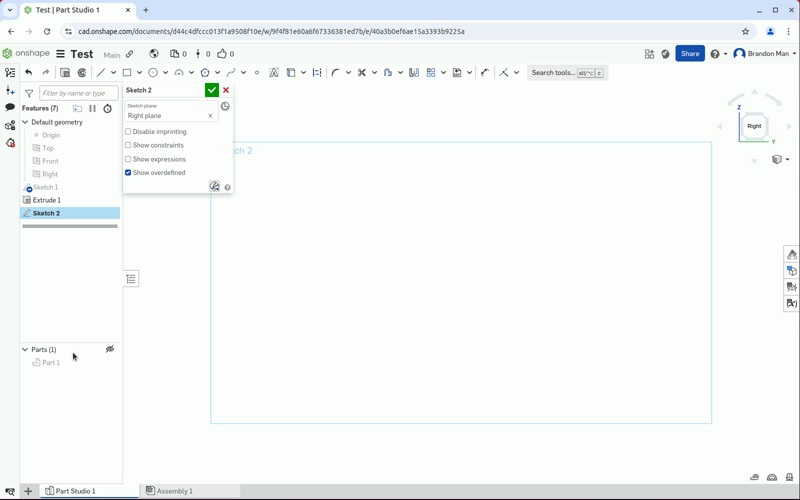
key(c)
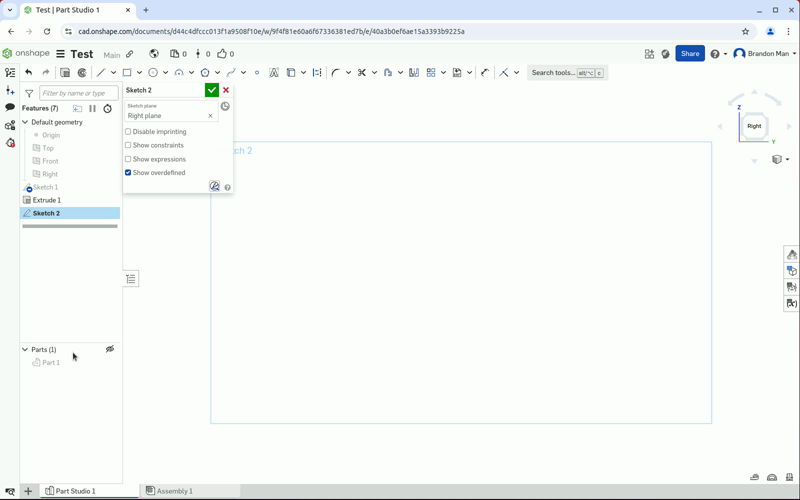
key_down(shift)
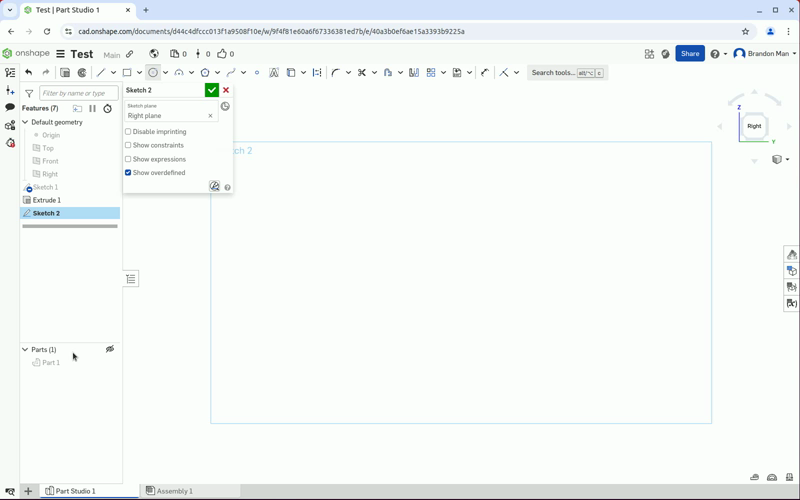
mouse_move(460, 279)
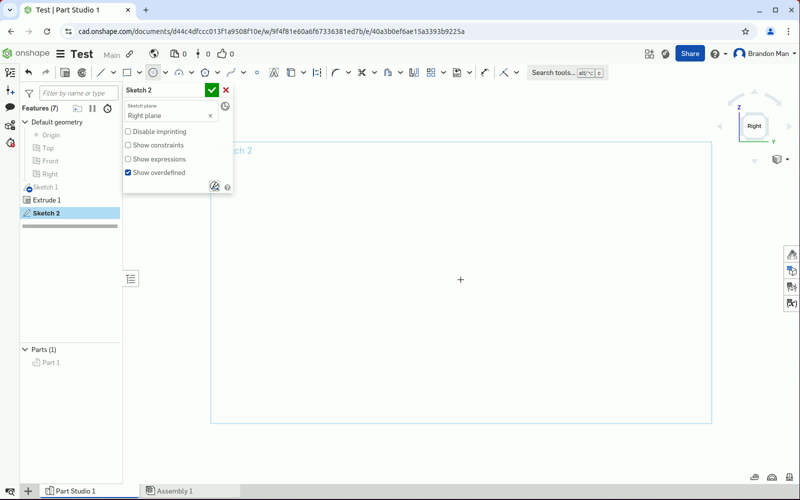
click(460, 279)
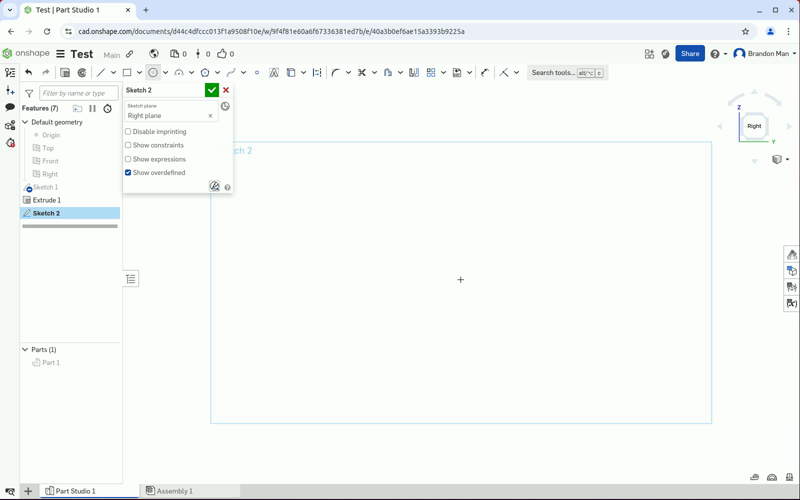
key_up(shift)
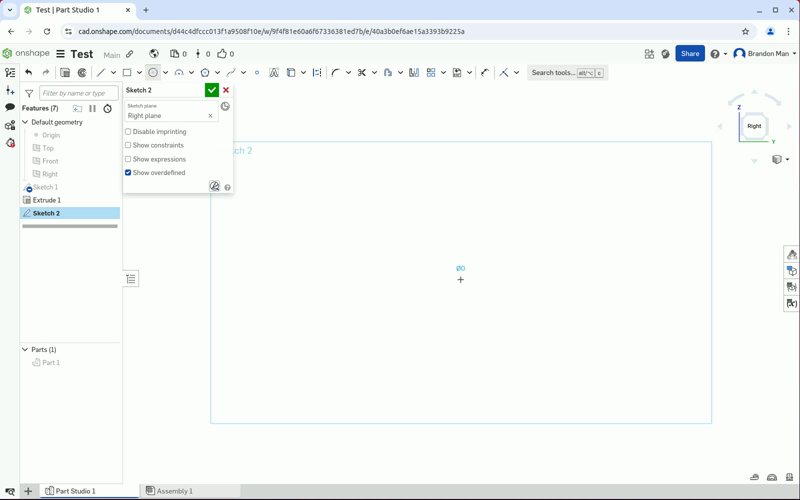
mouse_move(463, 279)
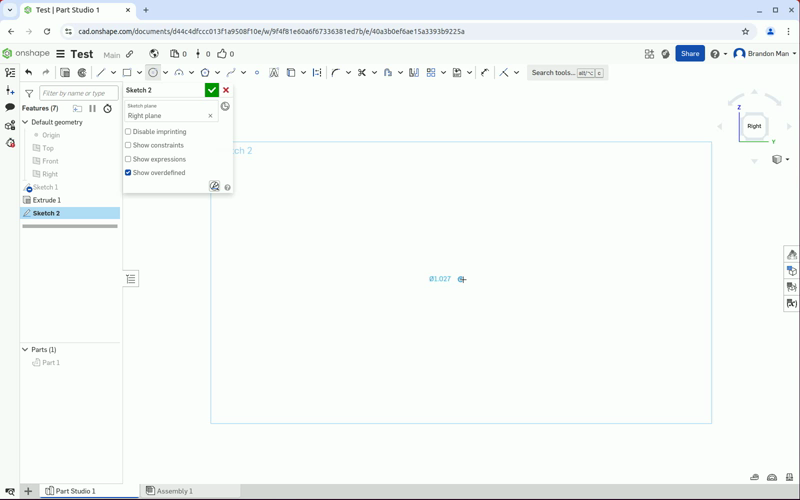
scroll(6)
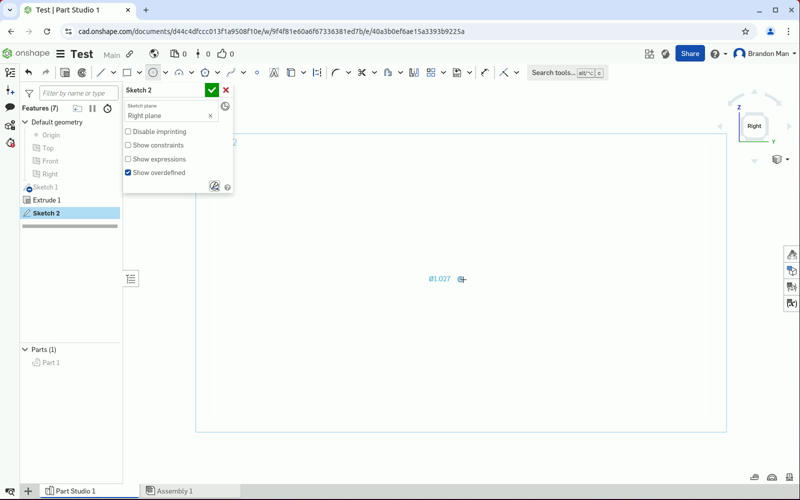
scroll(6)
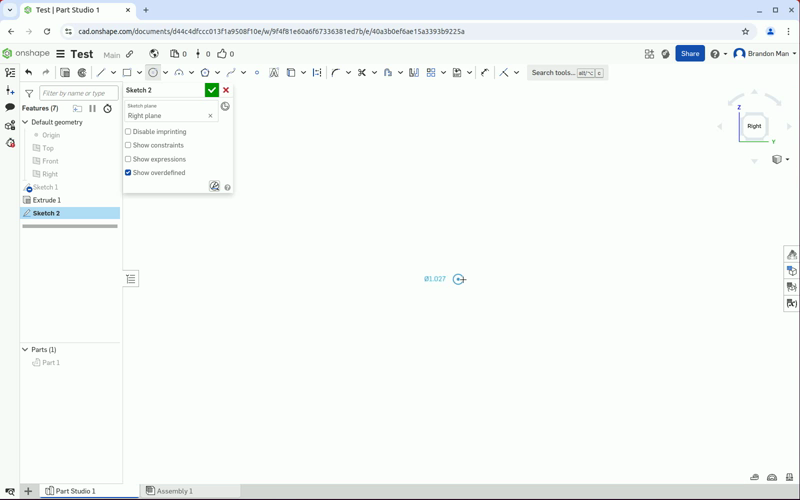
scroll(6)
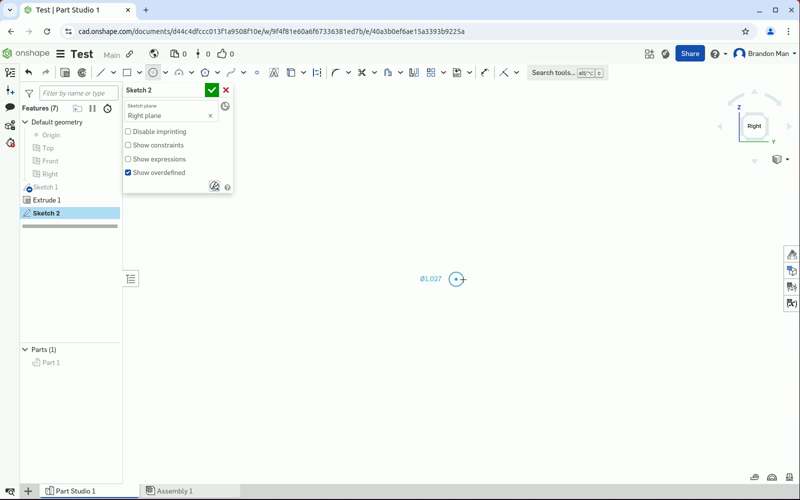
scroll(6)
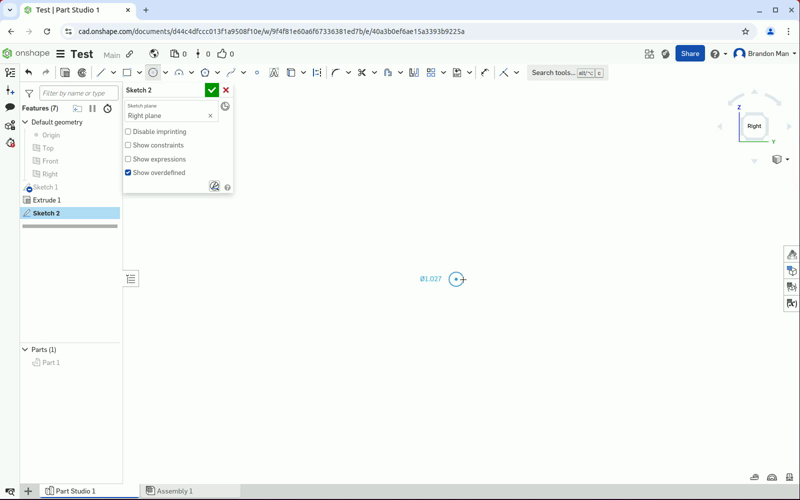
scroll(6)
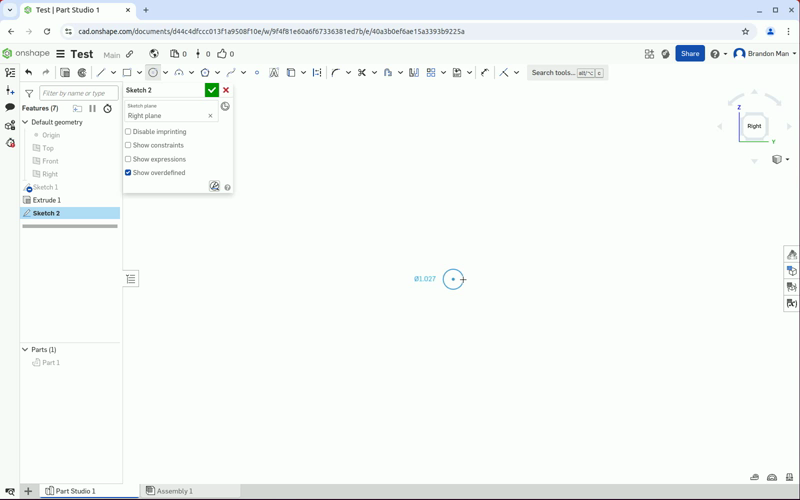
scroll(6)
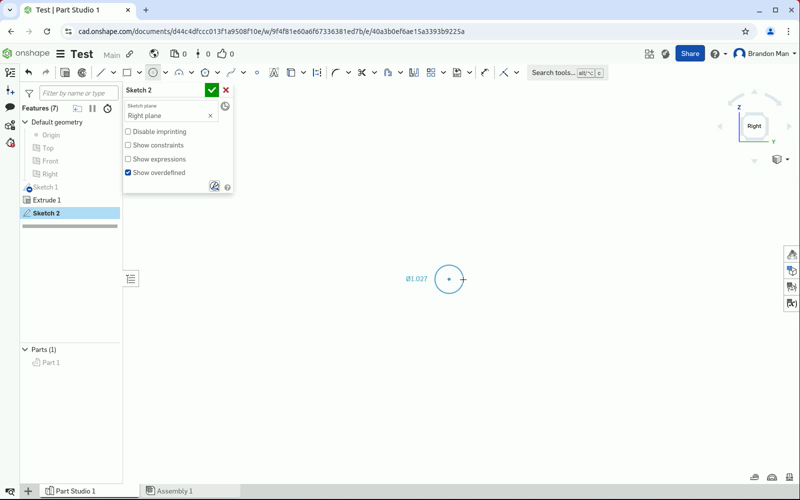
scroll(6)
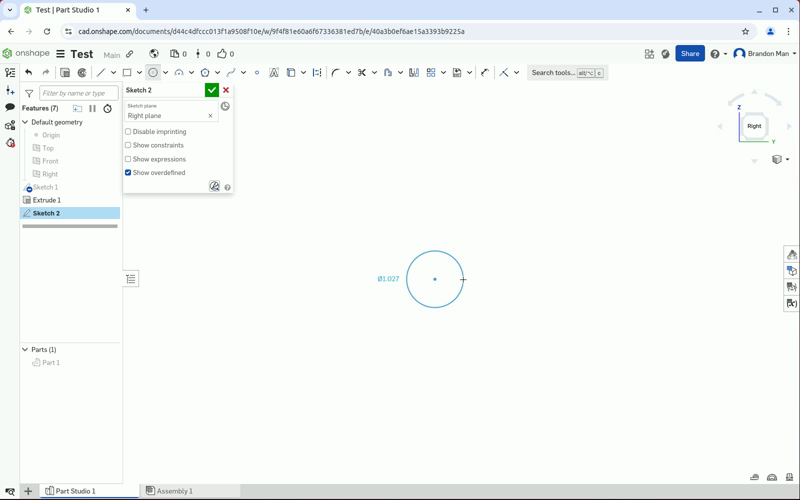
click(463, 279)
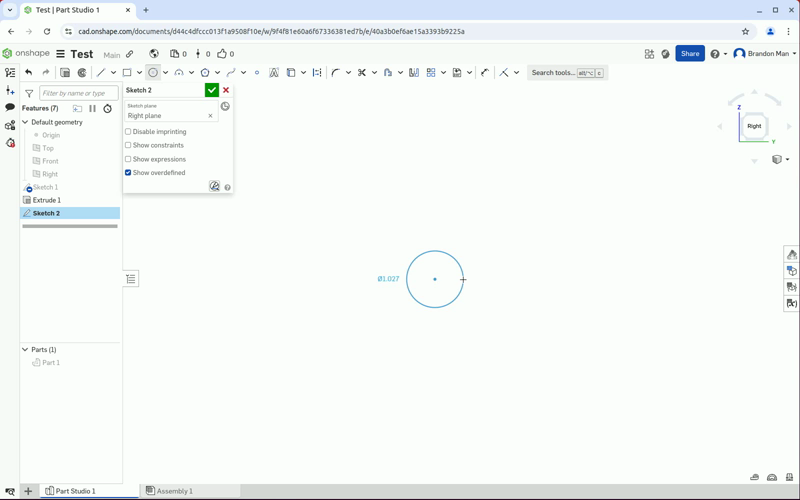
scroll(-6)
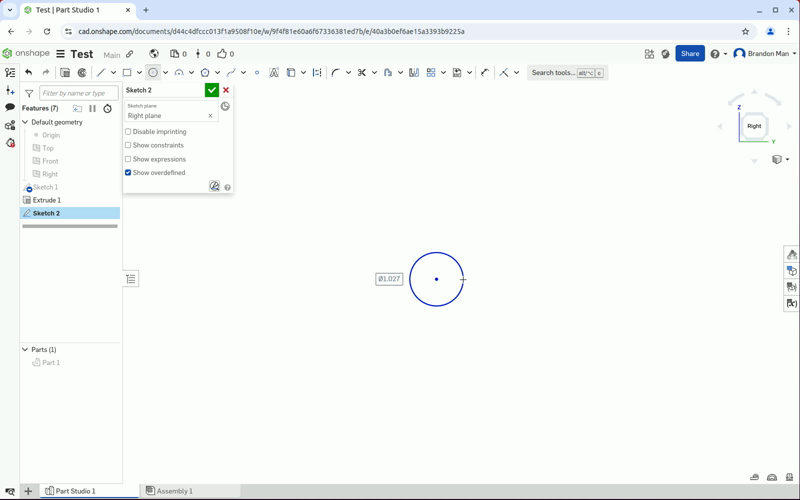
scroll(-6)
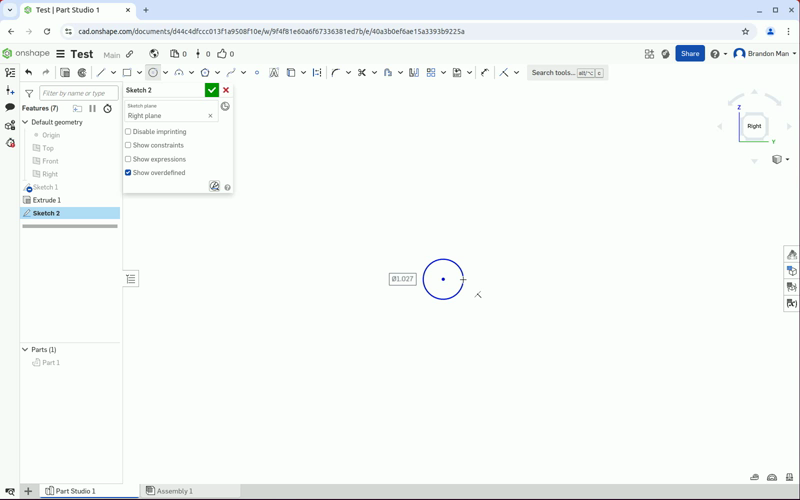
scroll(-6)
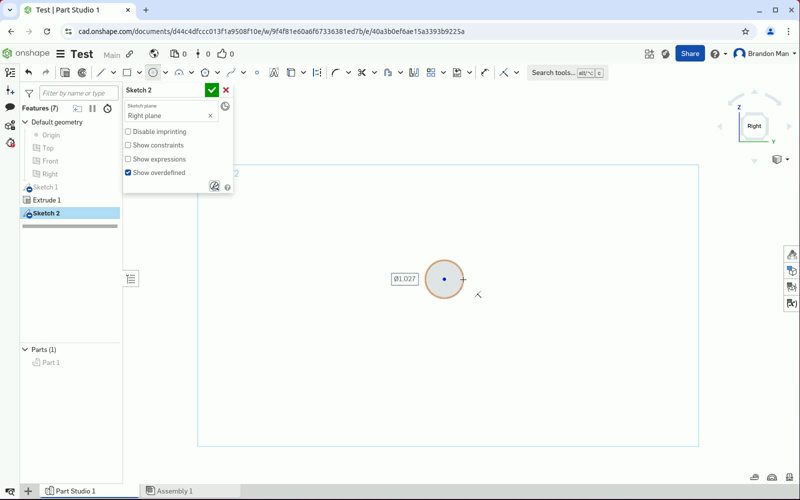
scroll(-6)
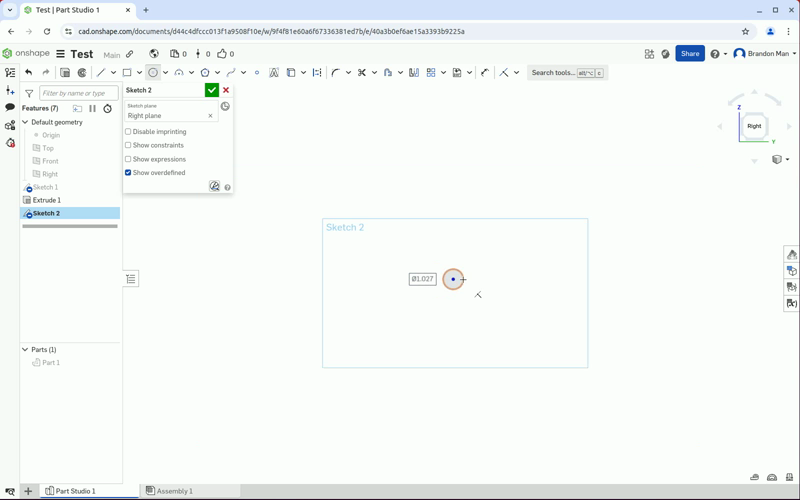
scroll(-6)
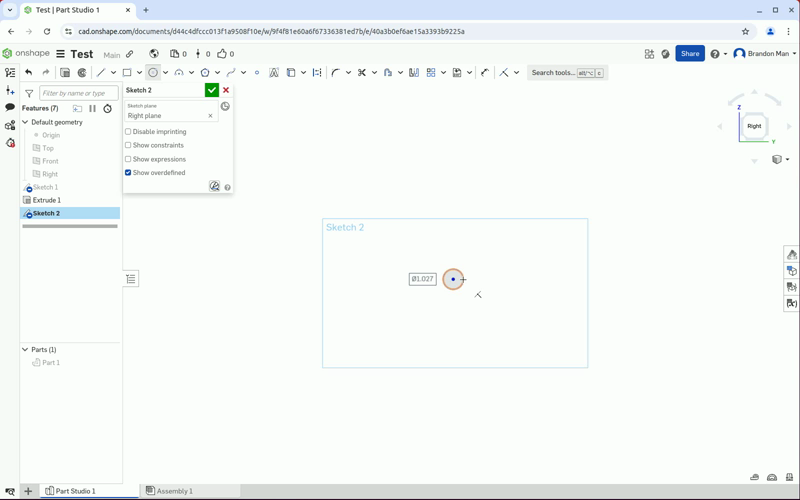
scroll(-6)
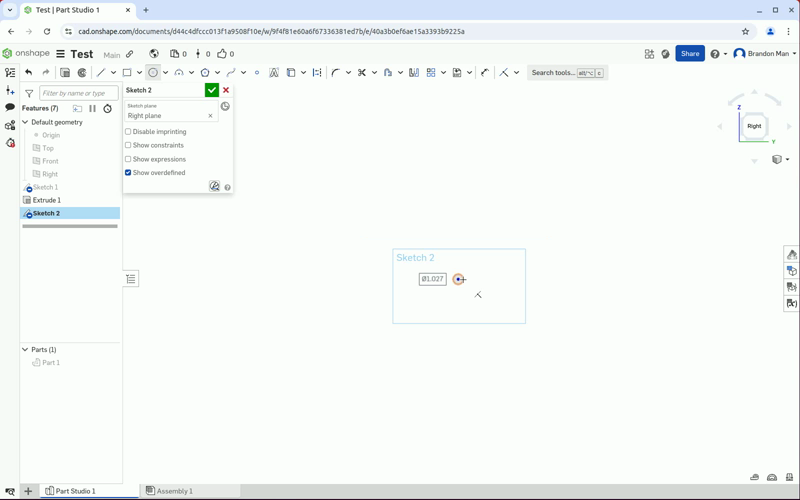
scroll(-6)
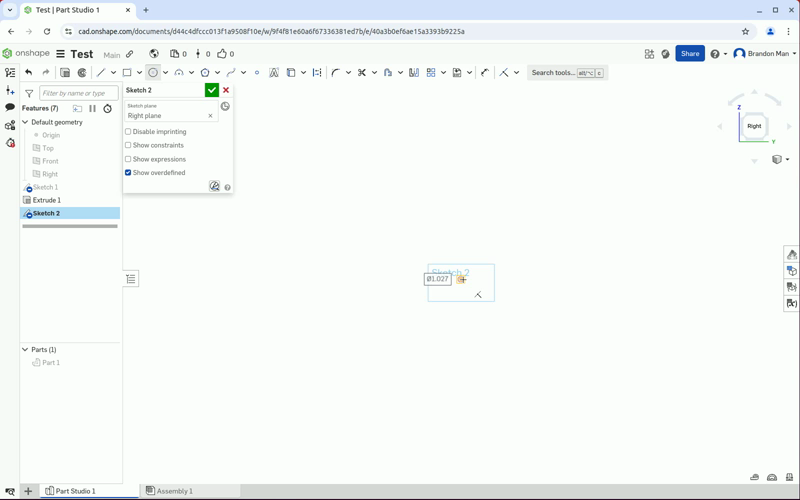
key(esc)
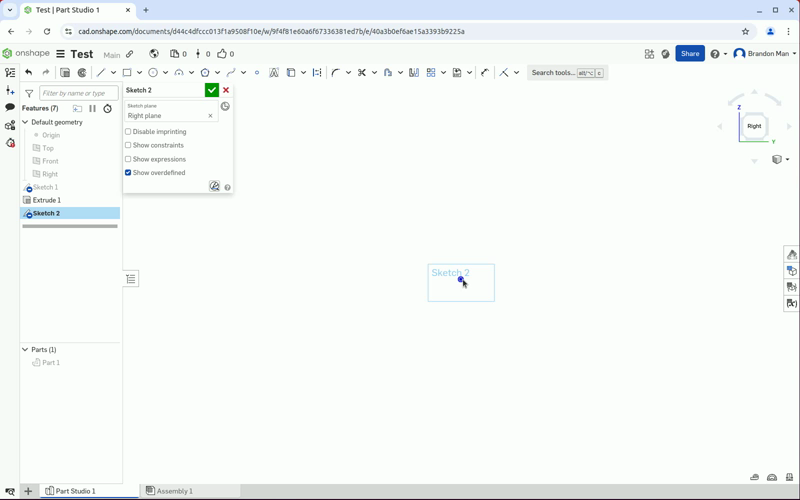
mouse_move(461, 278)
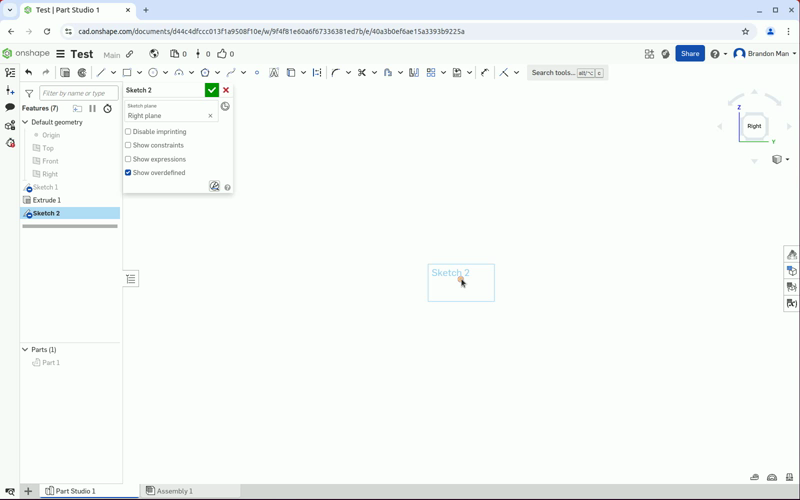
scroll(6)
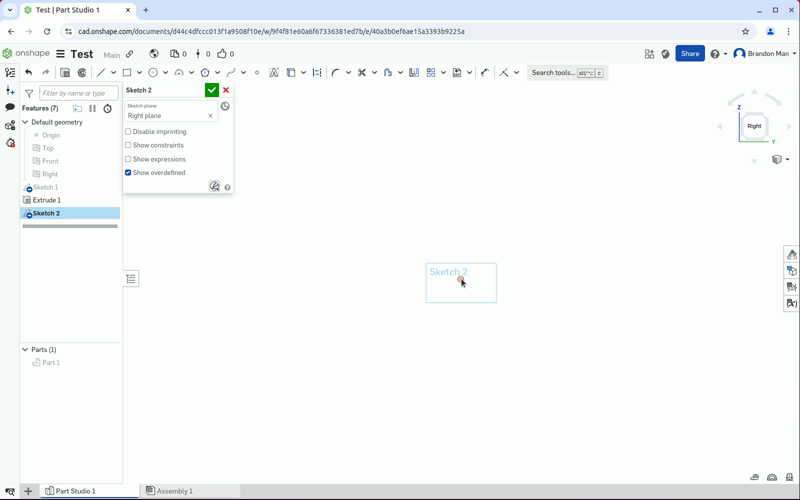
scroll(6)
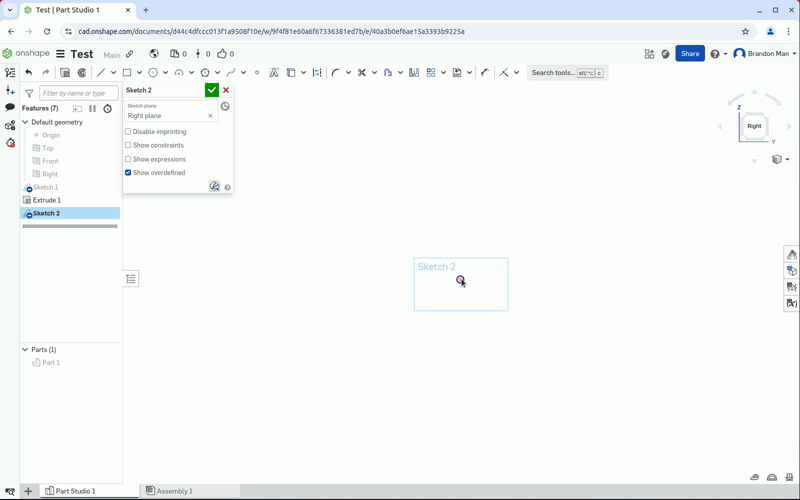
scroll(6)
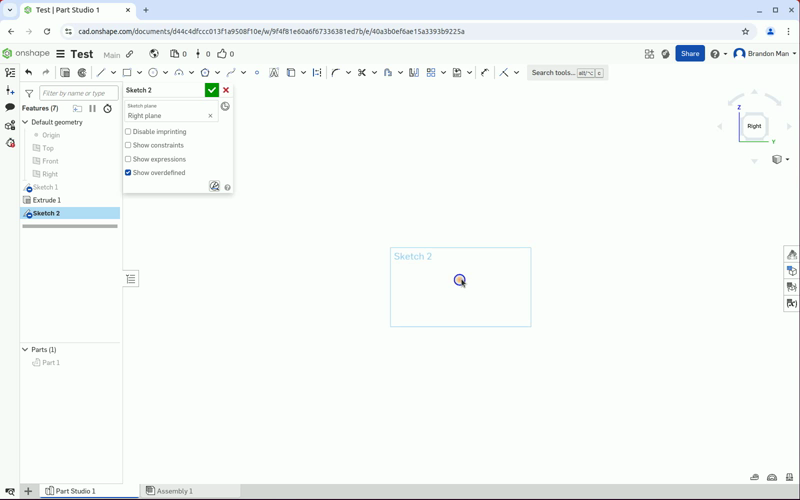
scroll(6)
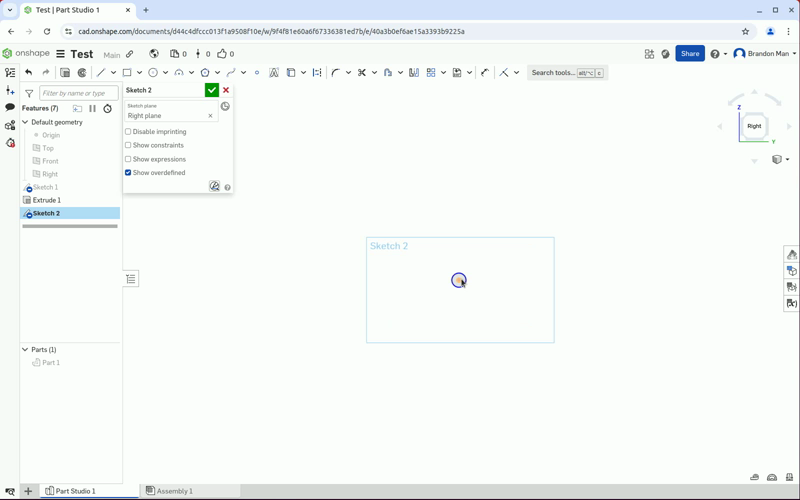
scroll(6)
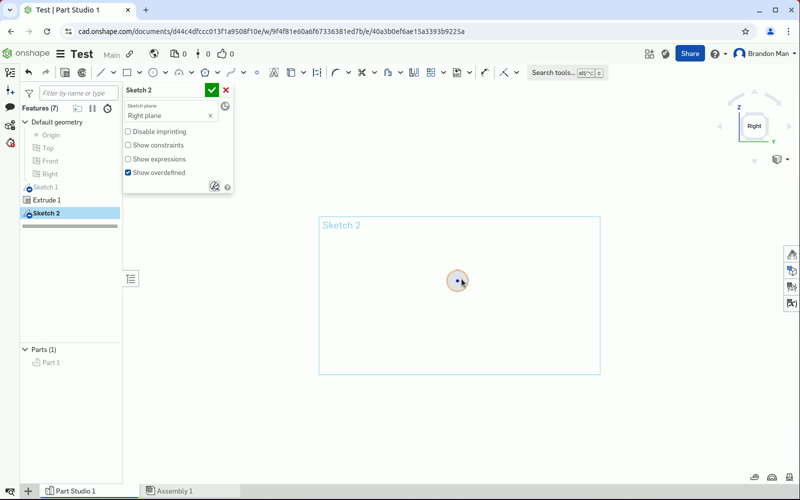
scroll(6)
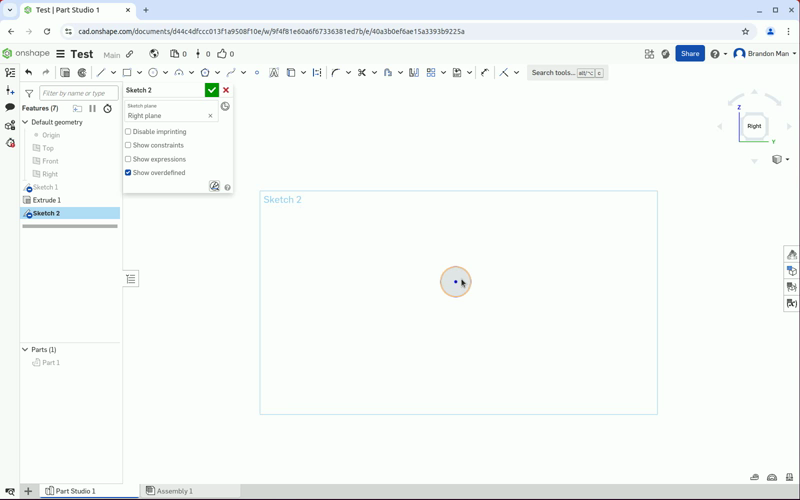
scroll(6)
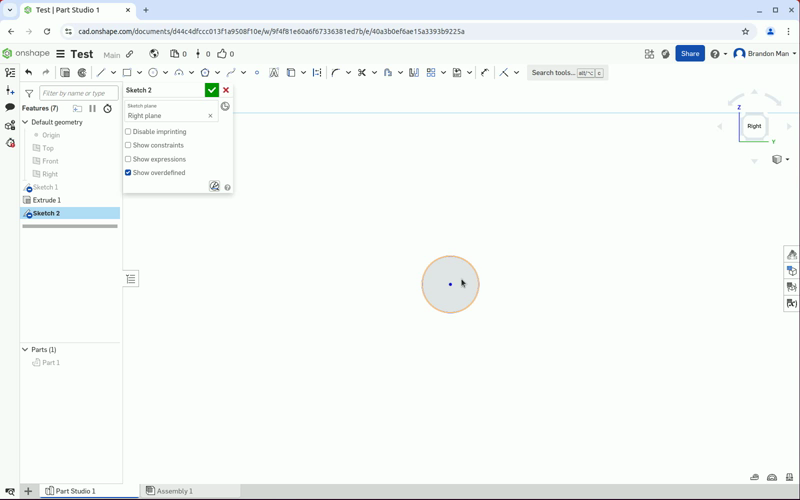
click(461, 278)
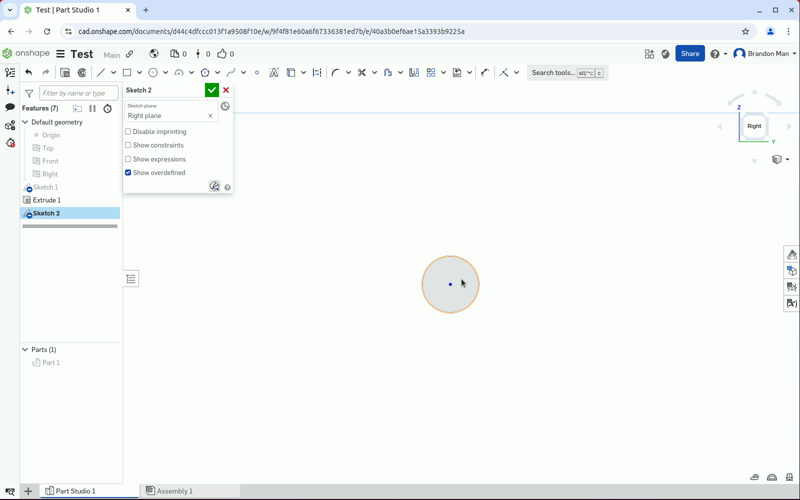
scroll(-6)
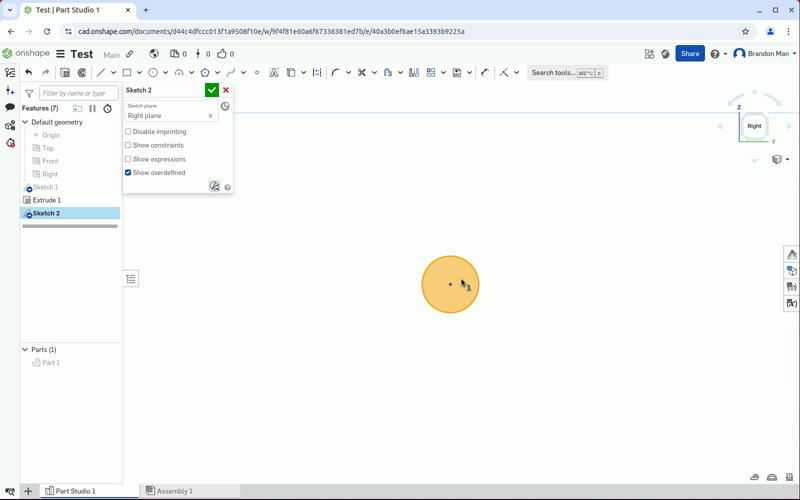
scroll(-6)
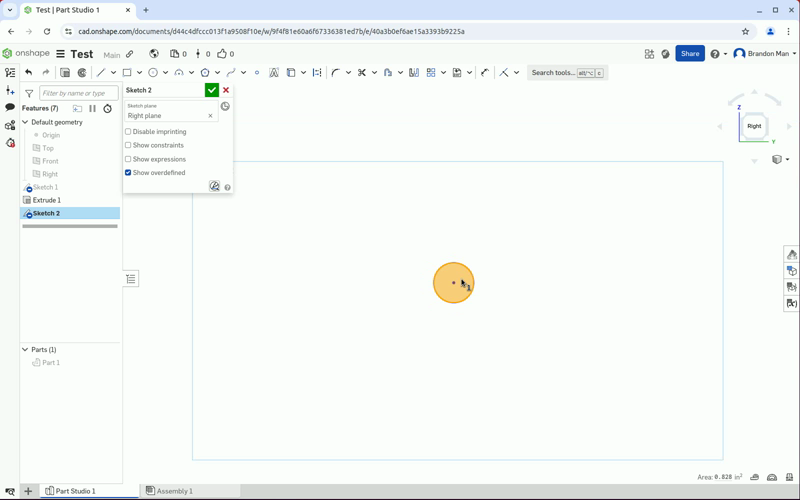
scroll(-6)
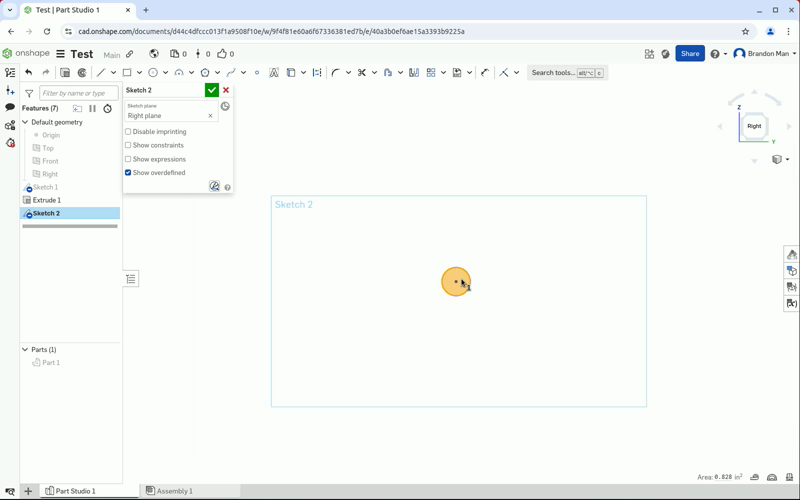
scroll(-6)
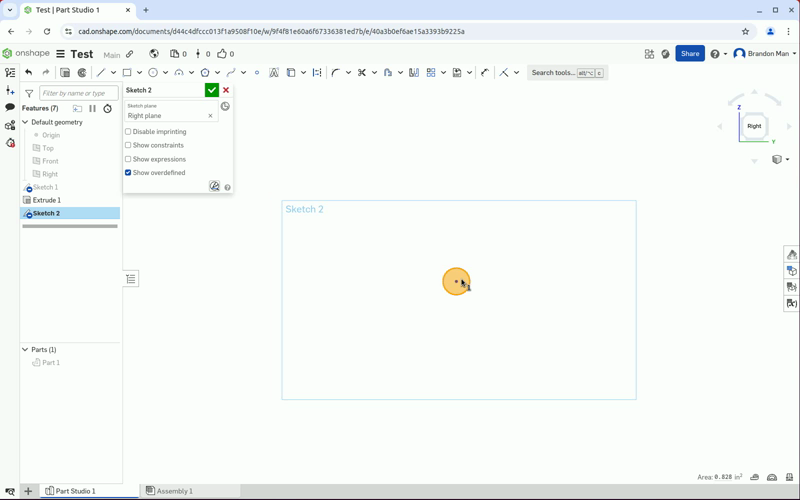
scroll(-6)
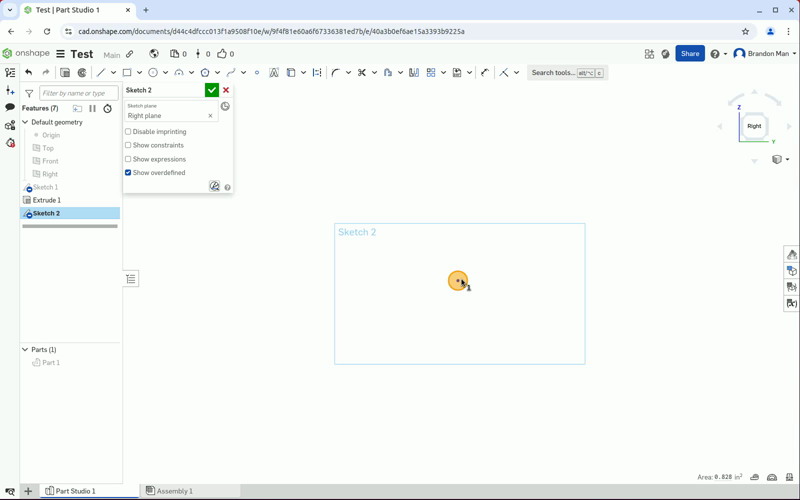
scroll(-6)
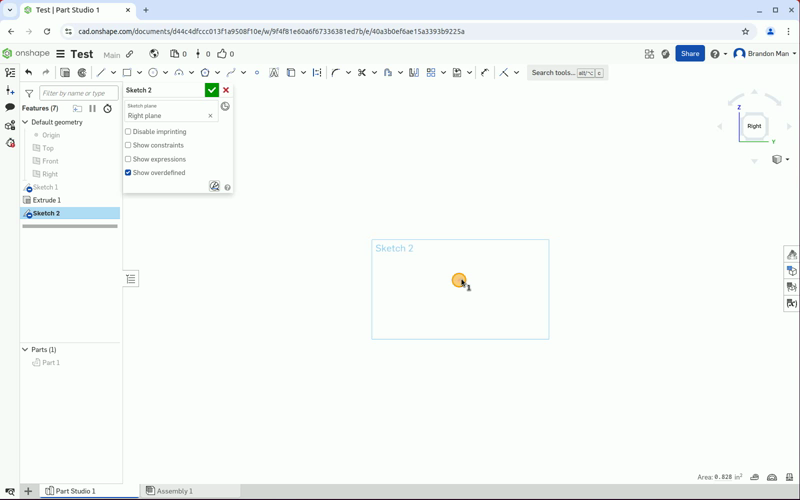
scroll(-6)
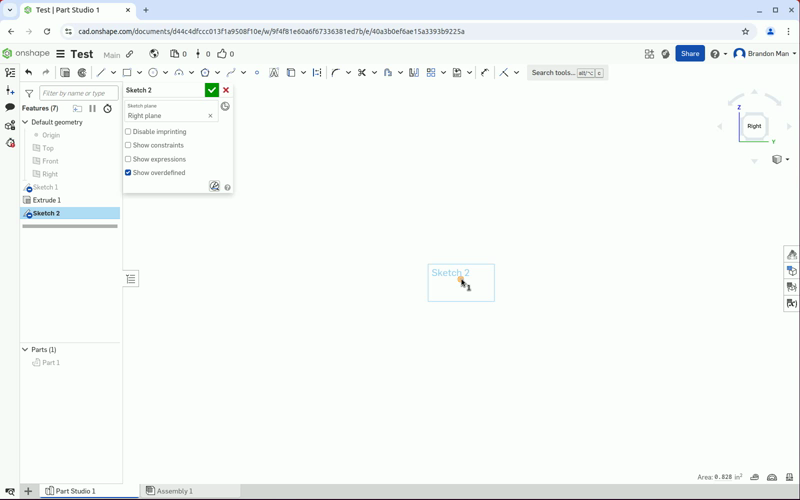
mouse_move(73, 352)
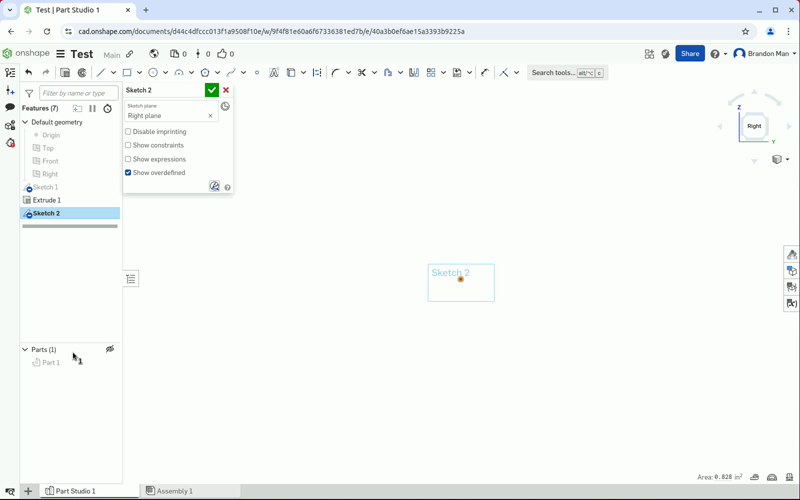
key(shift+y)
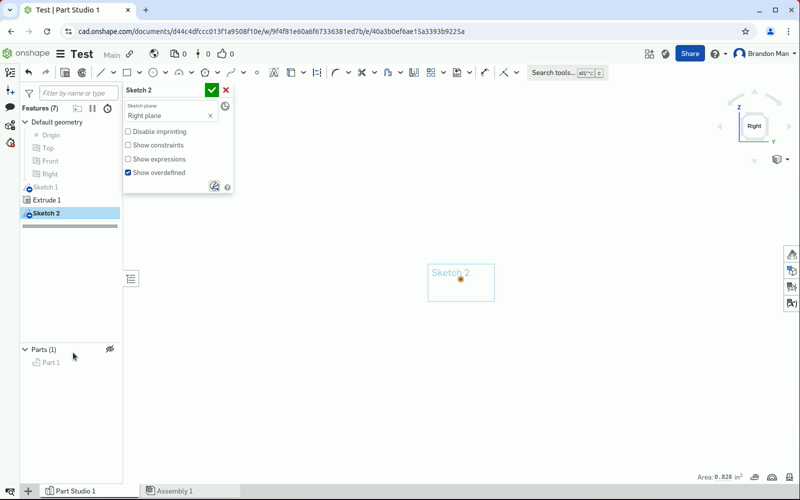
key(shift+e)
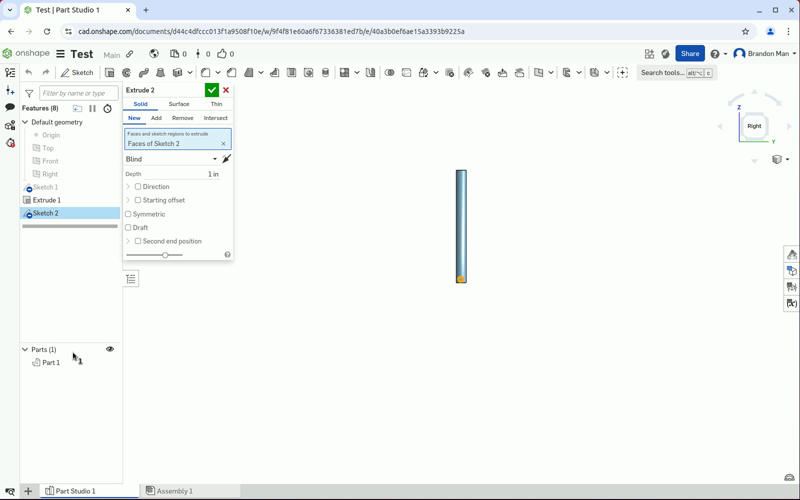
mouse_move(143, 106)
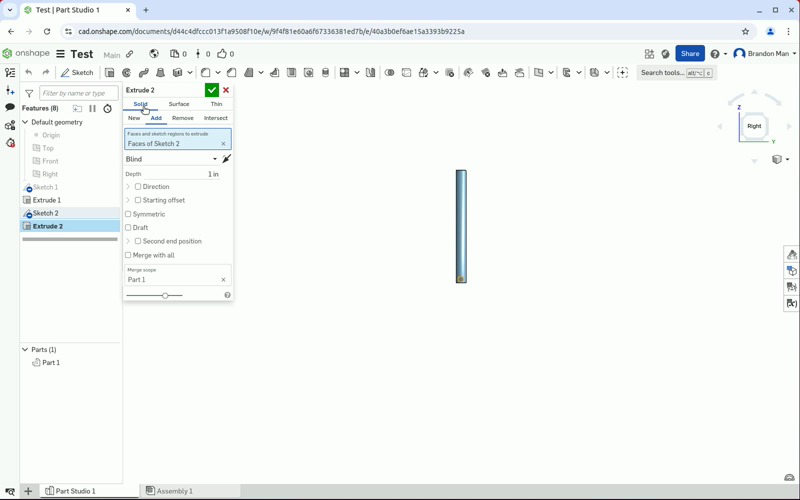
click(143, 106)
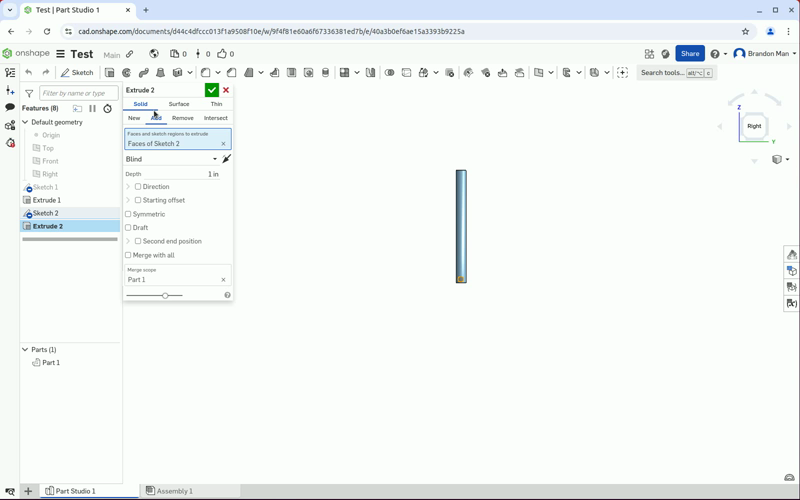
mouse_move(186, 120)
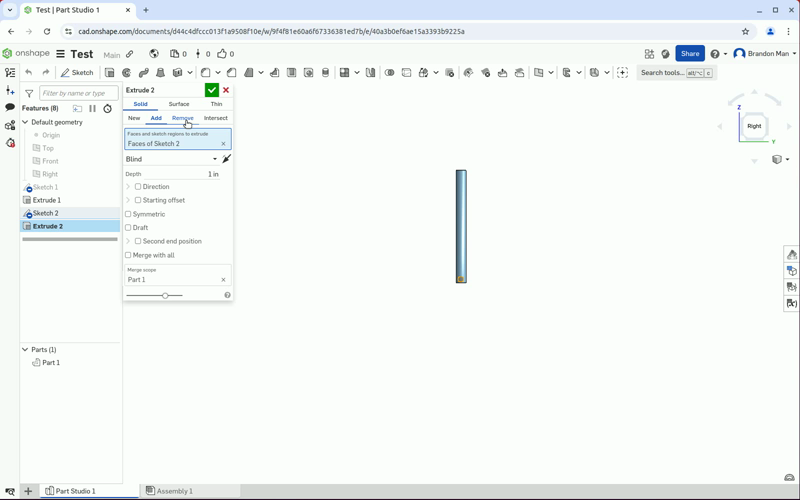
click(186, 120)
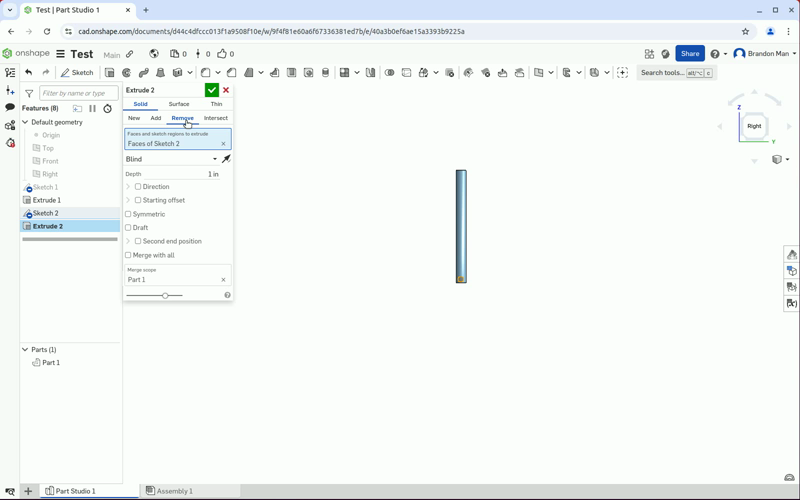
key(tab, 4)
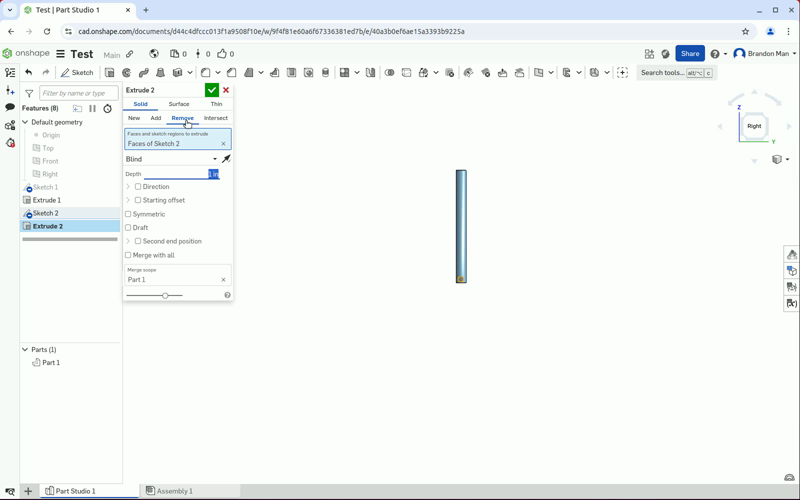
text(2.889)
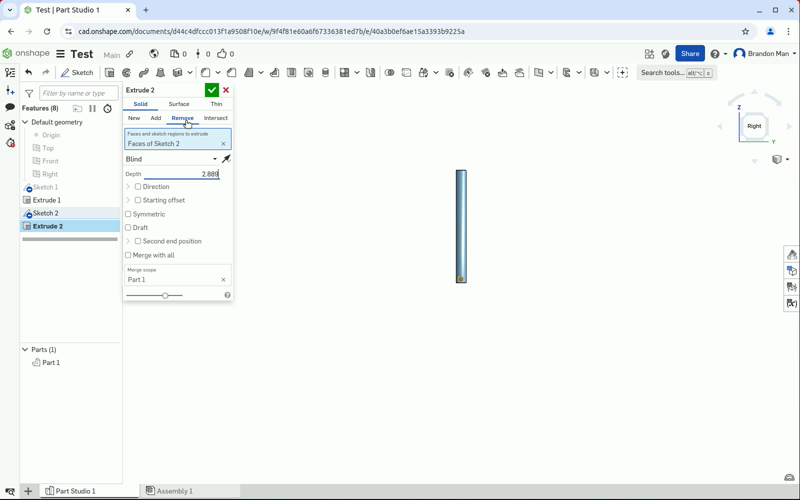
key(tab, 3)
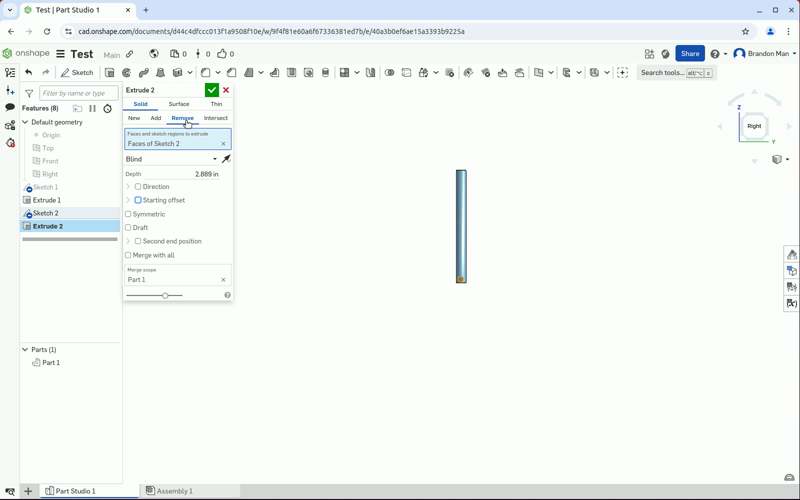
key(tab, 2)
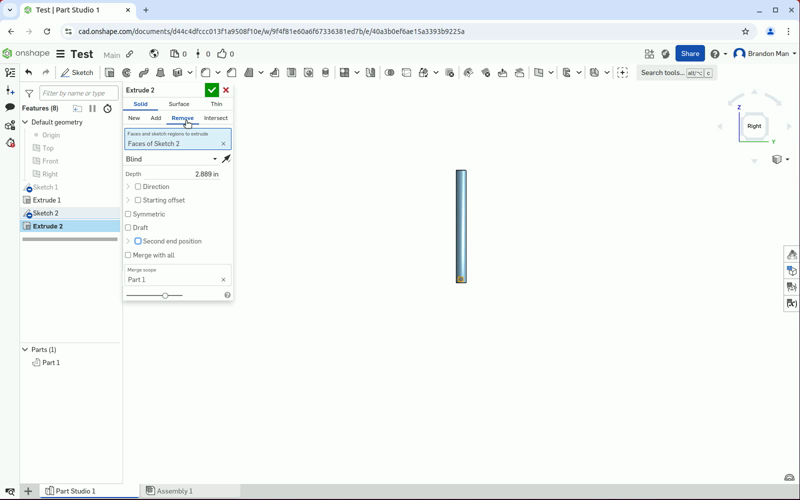
key(space)
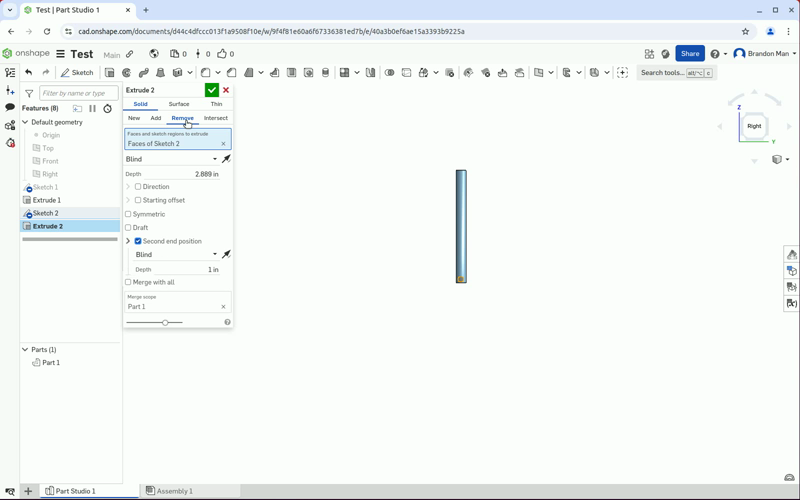
key(tab, 3)
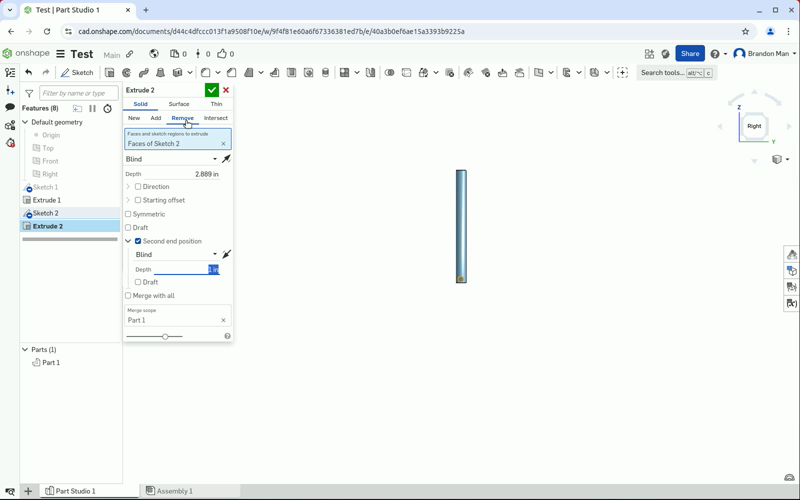
text(2.889)
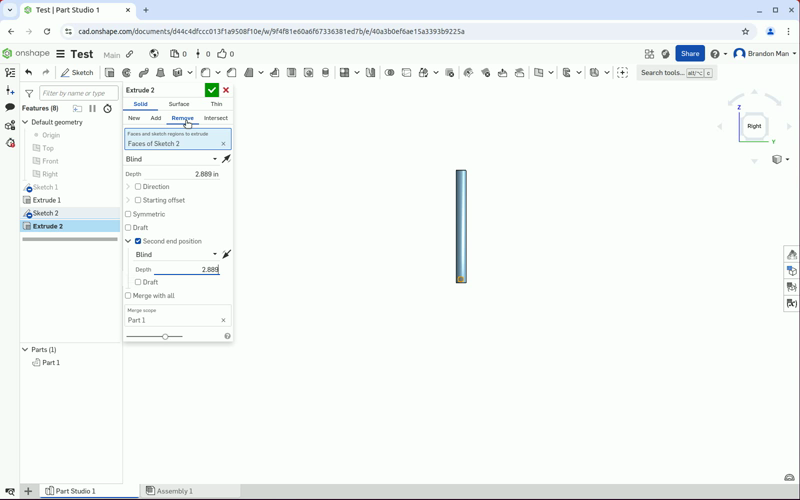
key(tab, 2)
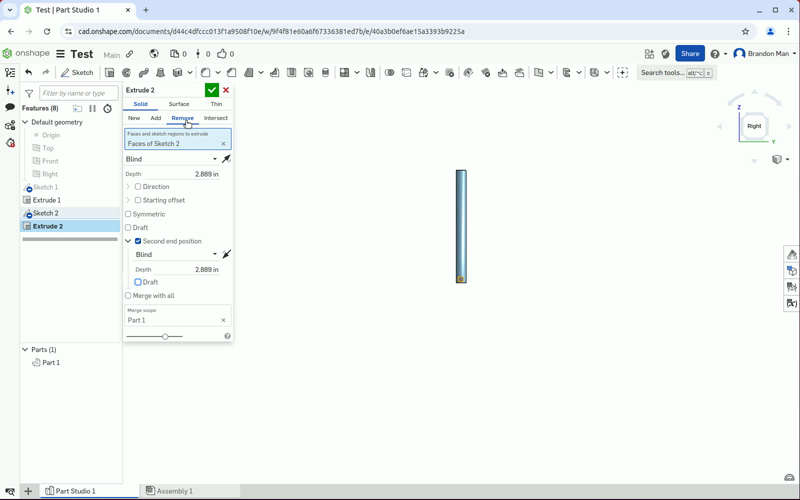
key(space)
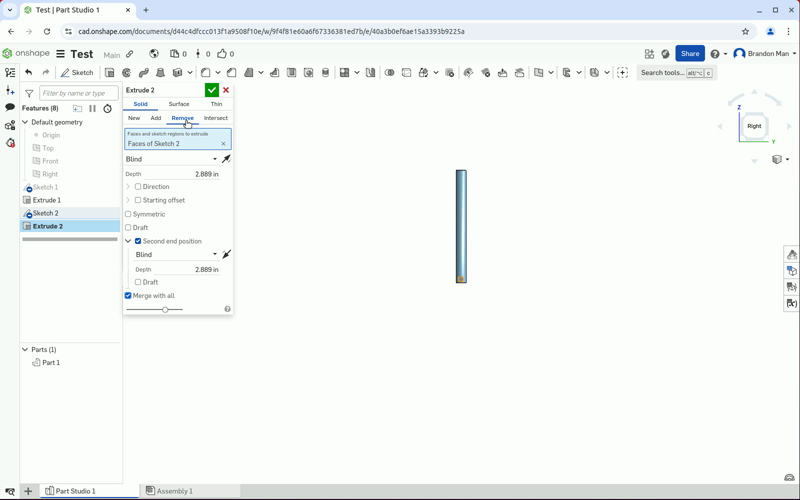
key(enter)
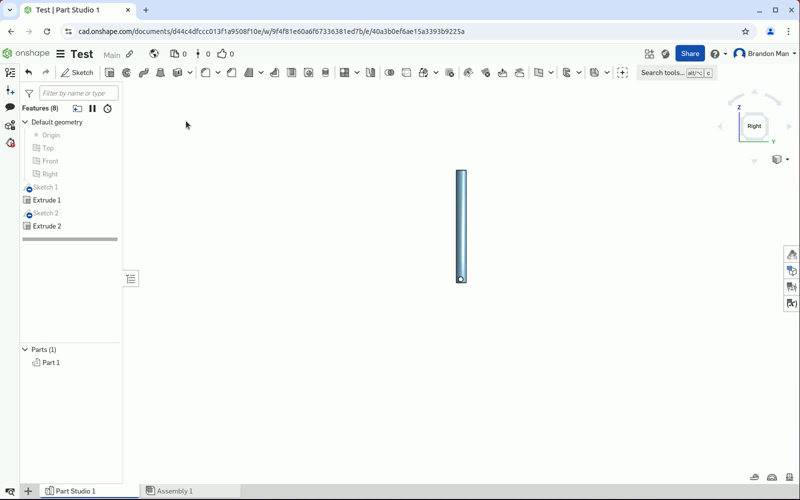
key(shift+h)
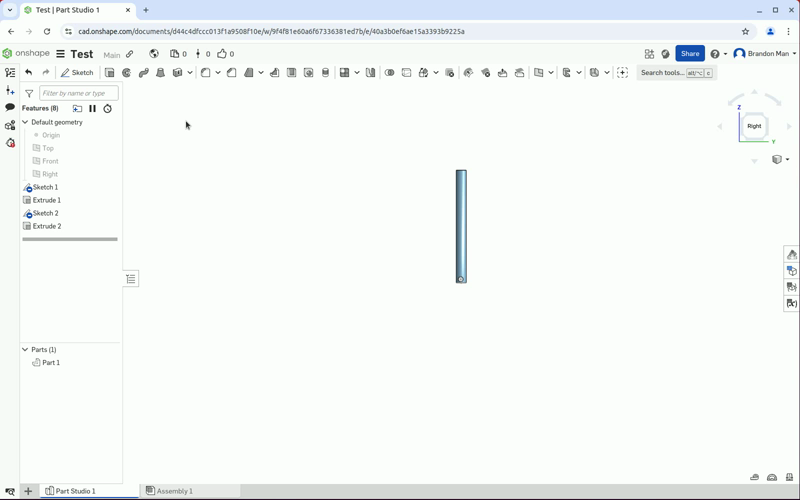
key(shift+h)
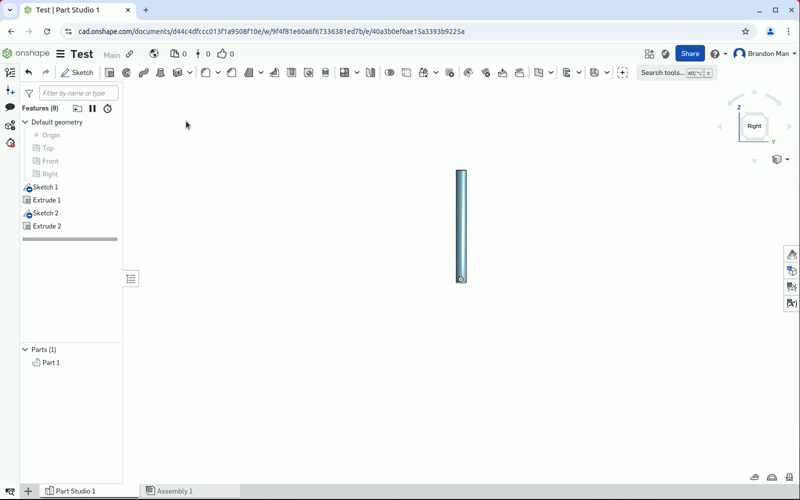
key(shift+7)
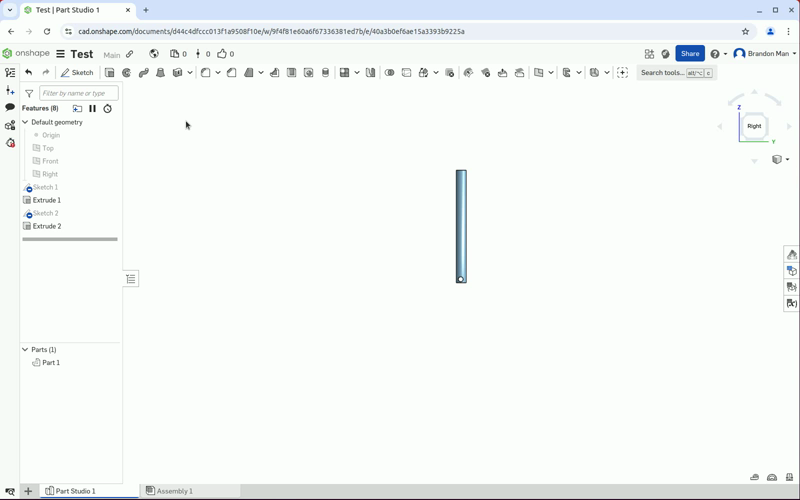
key(right, 2)
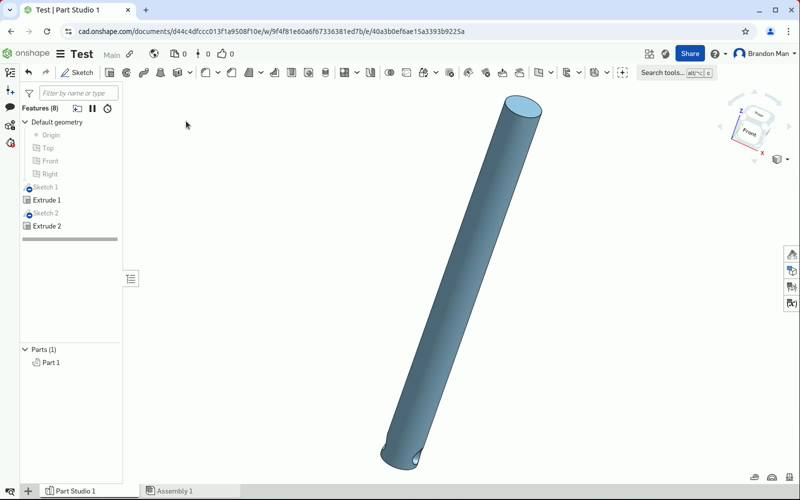
key(down, 2)
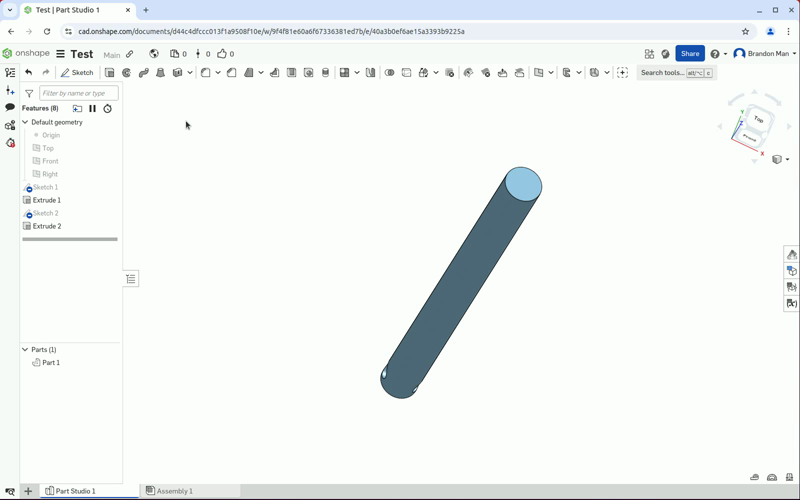
key(up, 2)
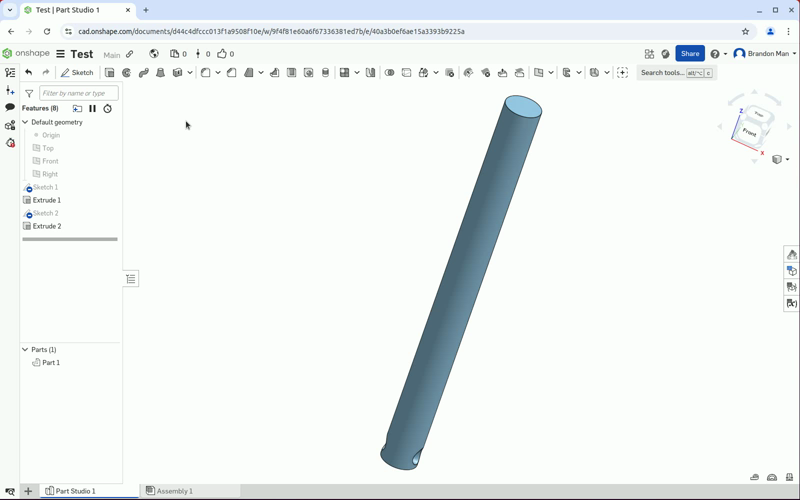
key(left, 2)
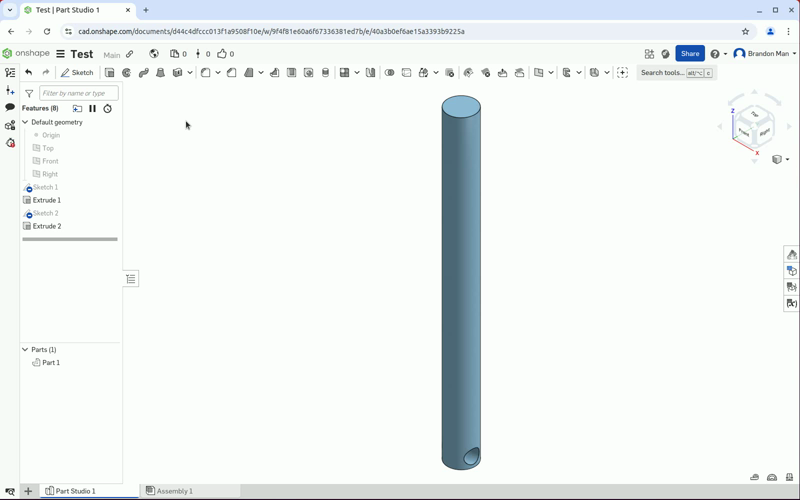
mouse_move(73, 189)
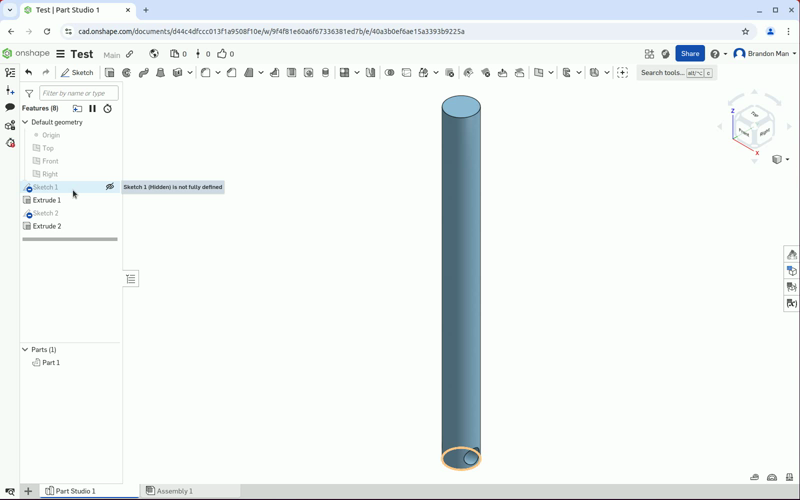
click(73, 189)